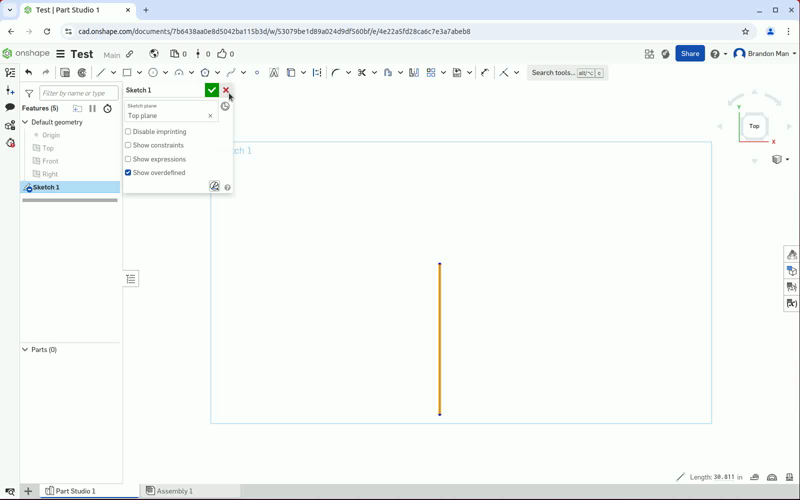
key(shift+h)
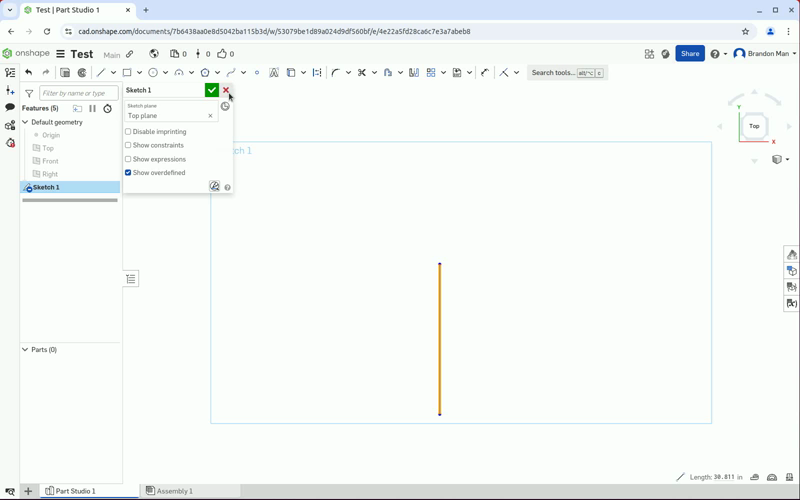
key(shift+s)
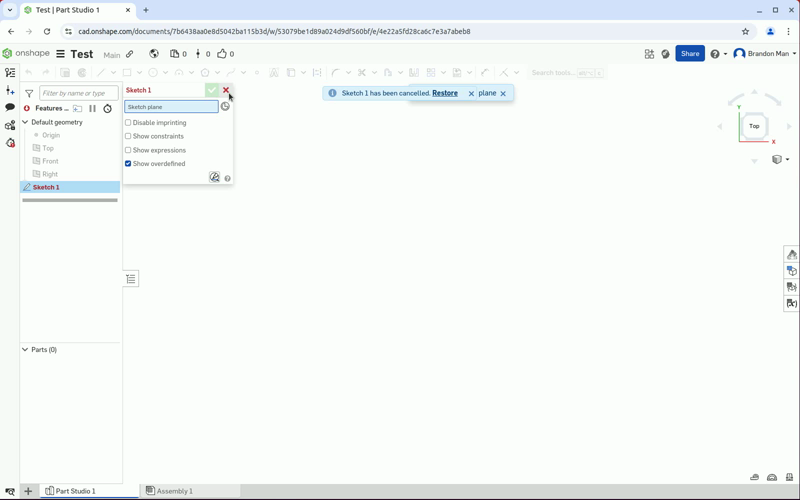
mouse_move(73, 150)
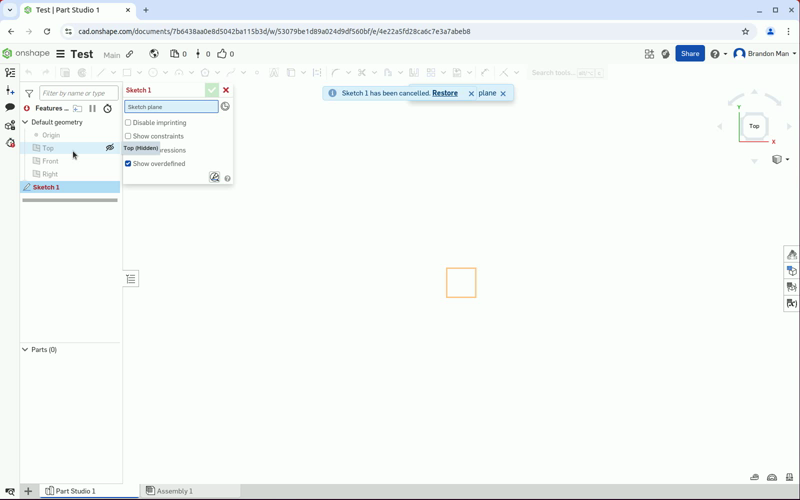
click(73, 150)
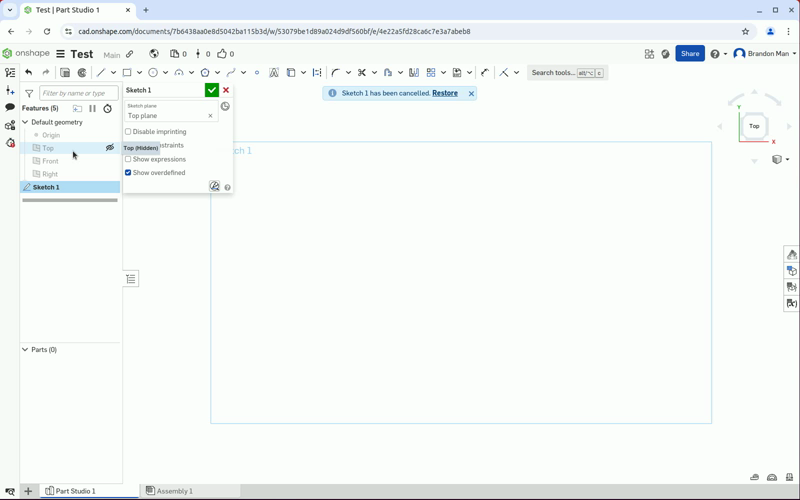
mouse_move(73, 352)
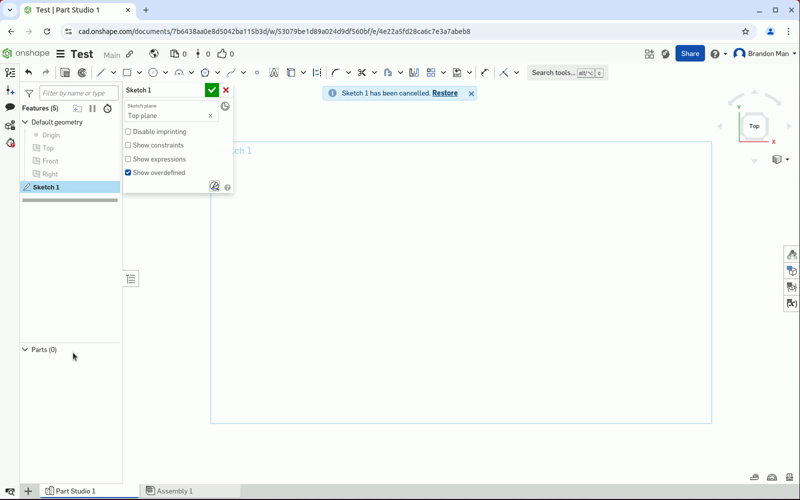
key(y)
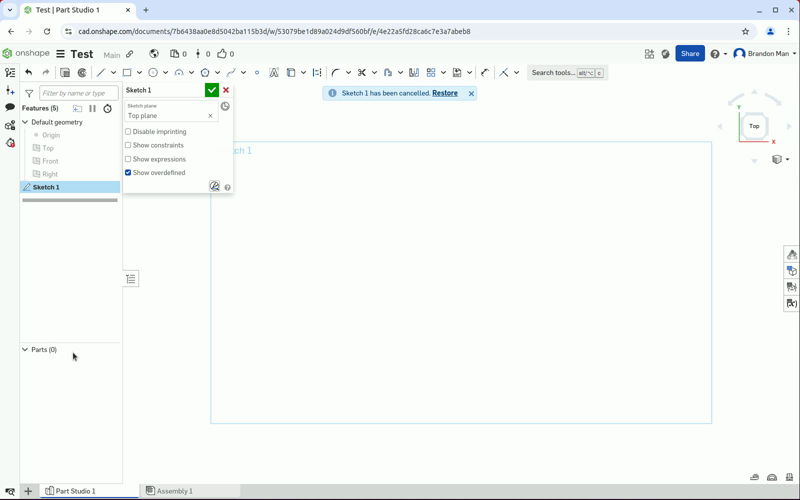
key(l)
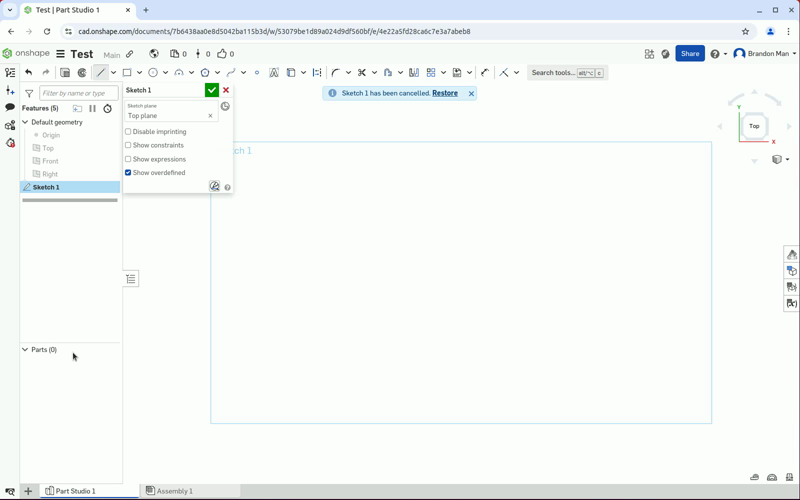
key_down(shift)
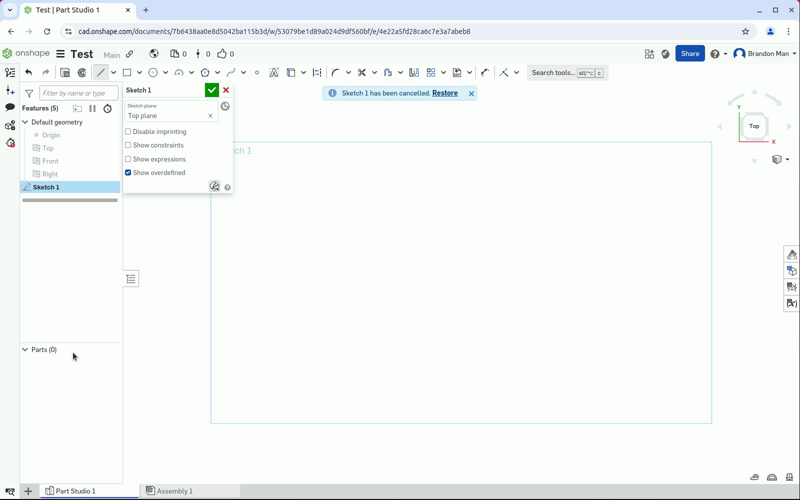
mouse_move(348, 395)
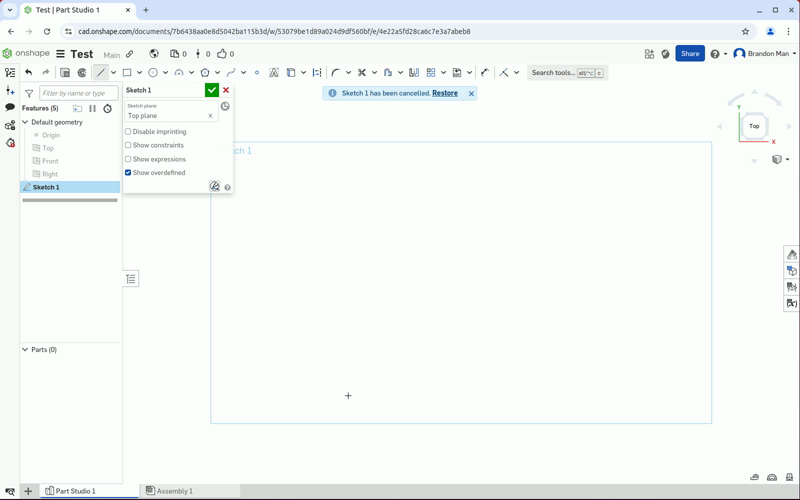
click(348, 395)
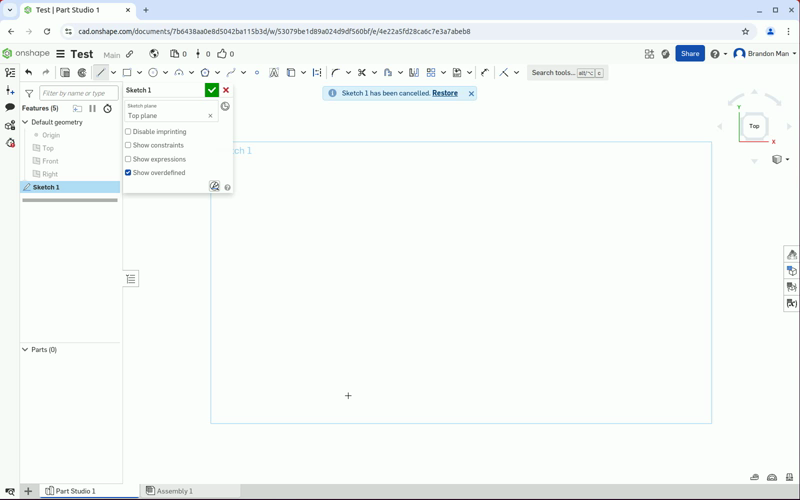
key_up(shift)
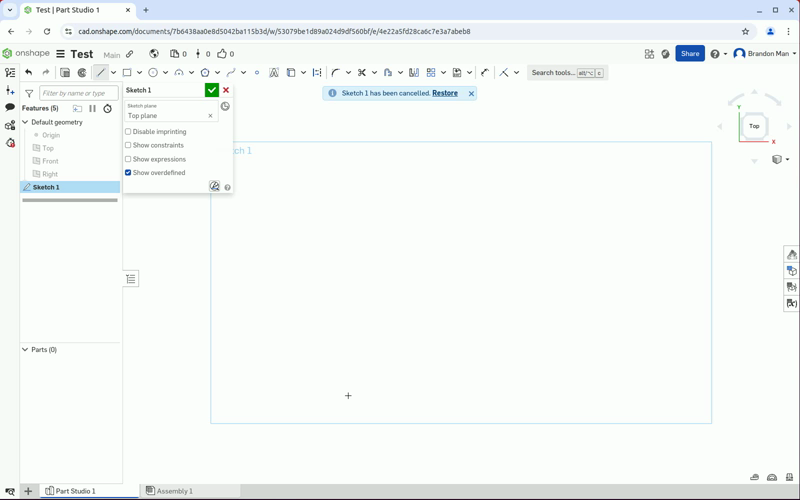
key_down(shift)
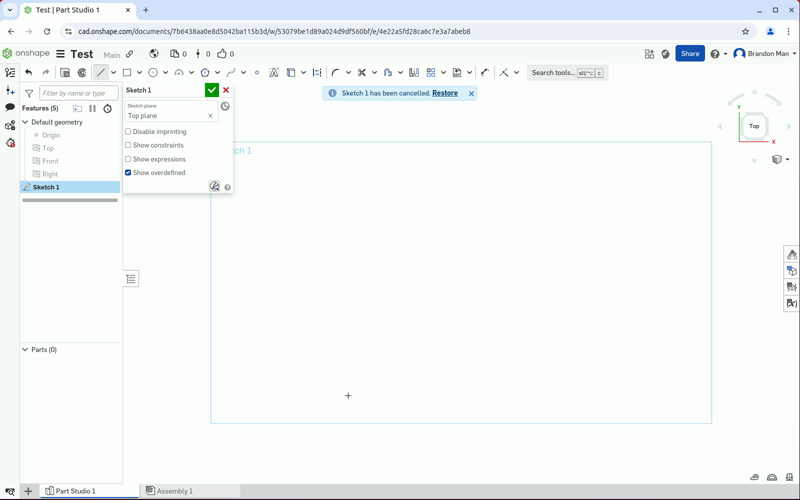
mouse_move(572, 395)
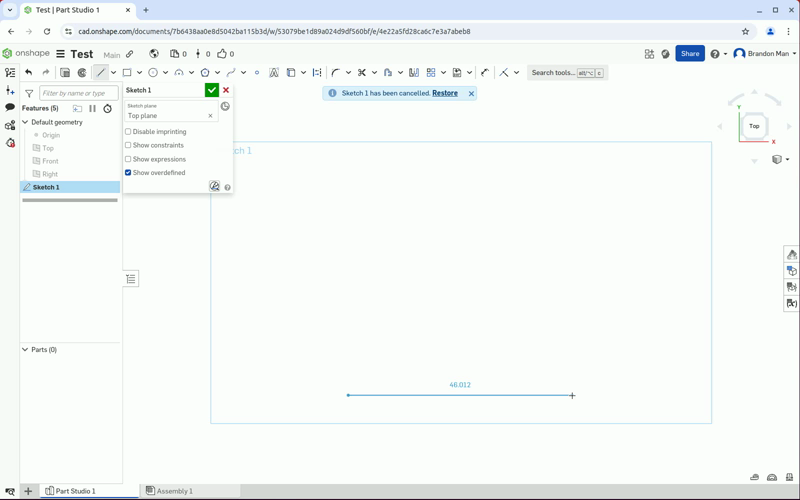
click(572, 395)
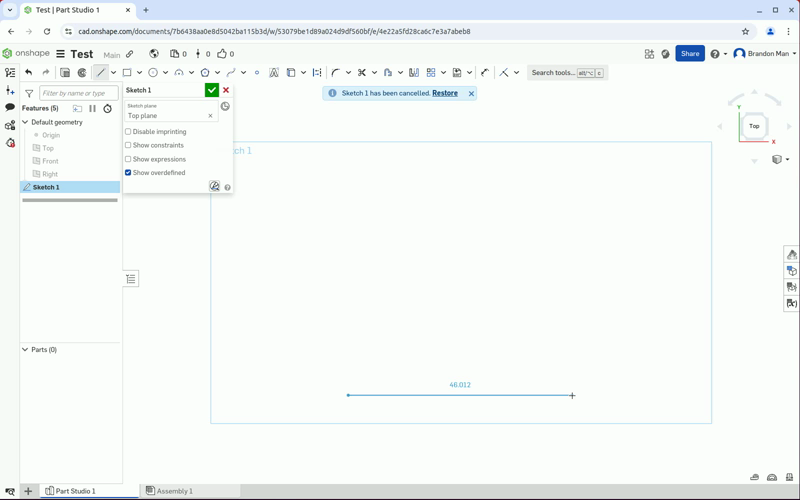
key_up(shift)
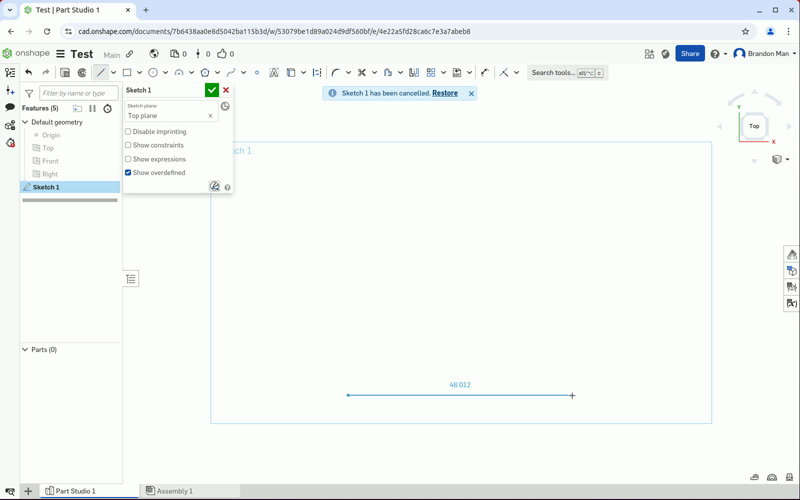
key_down(shift)
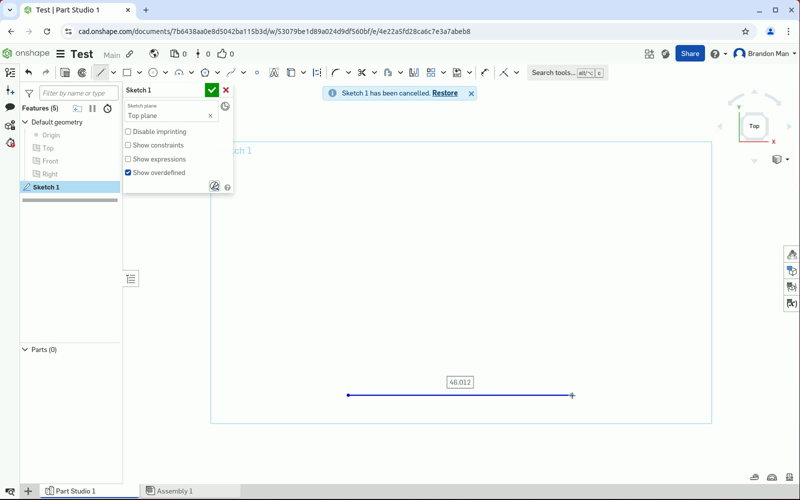
mouse_move(572, 171)
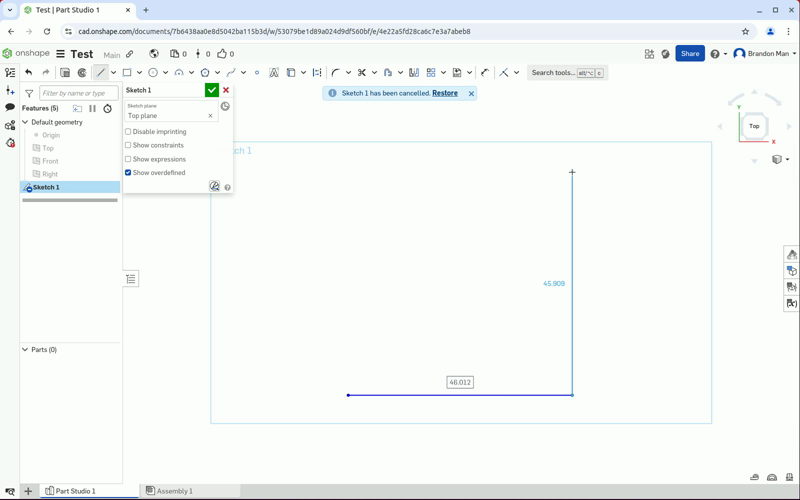
click(572, 171)
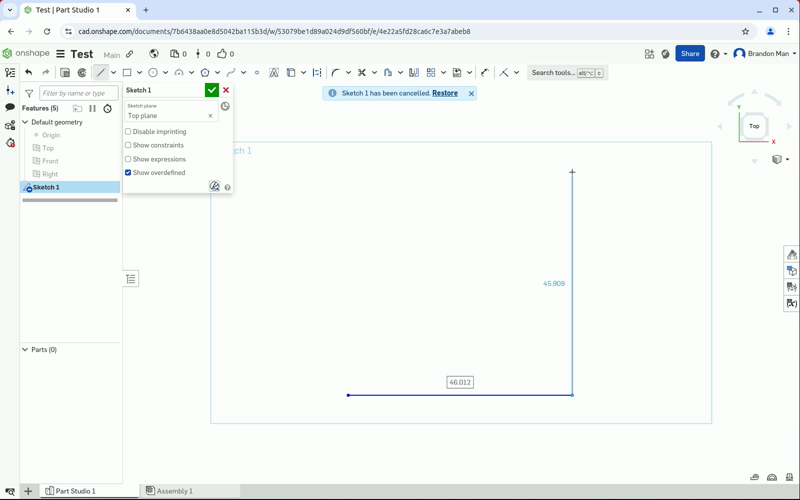
key_up(shift)
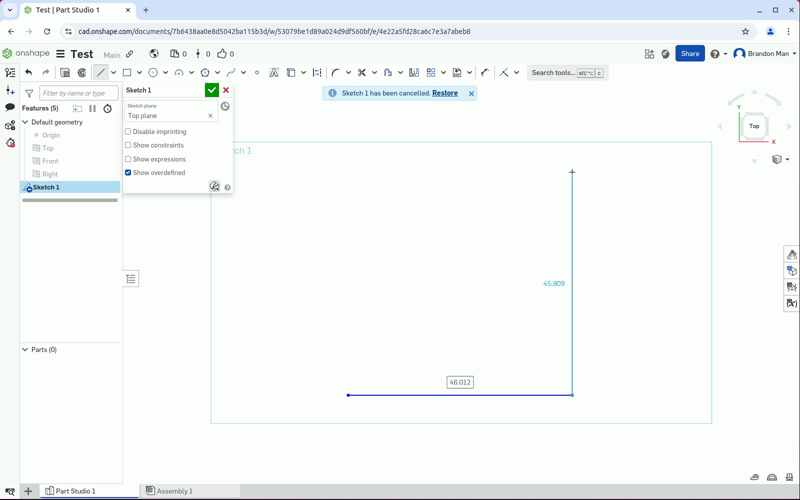
key_down(shift)
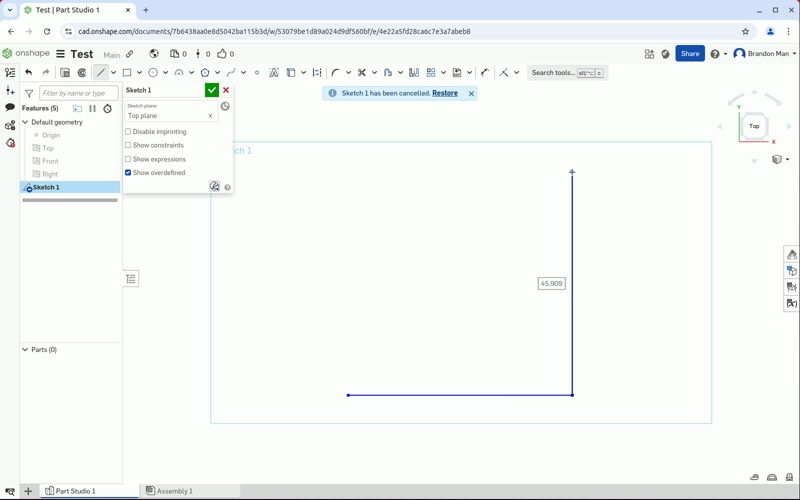
mouse_move(348, 171)
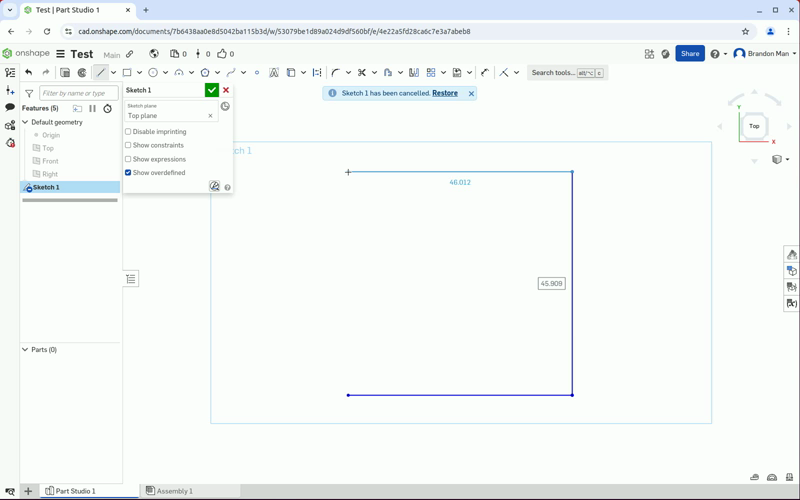
click(348, 171)
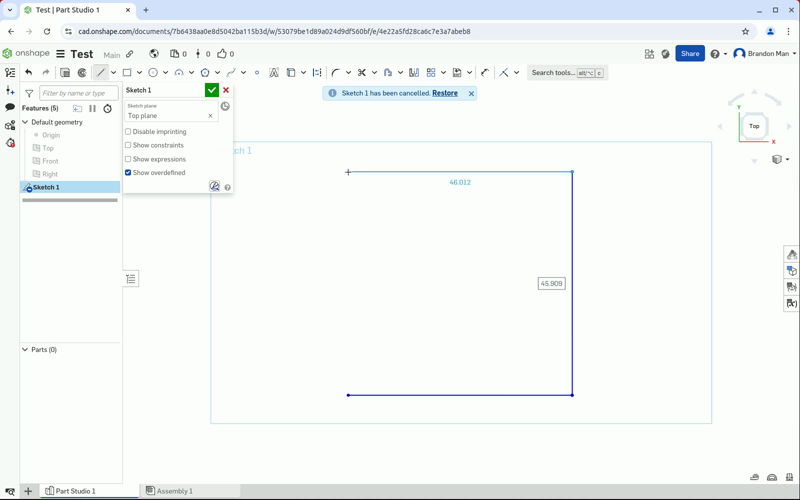
key_up(shift)
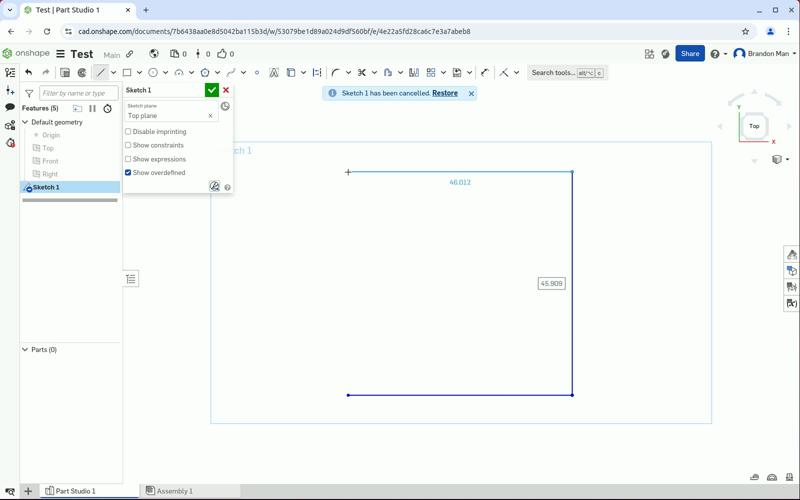
key_down(shift)
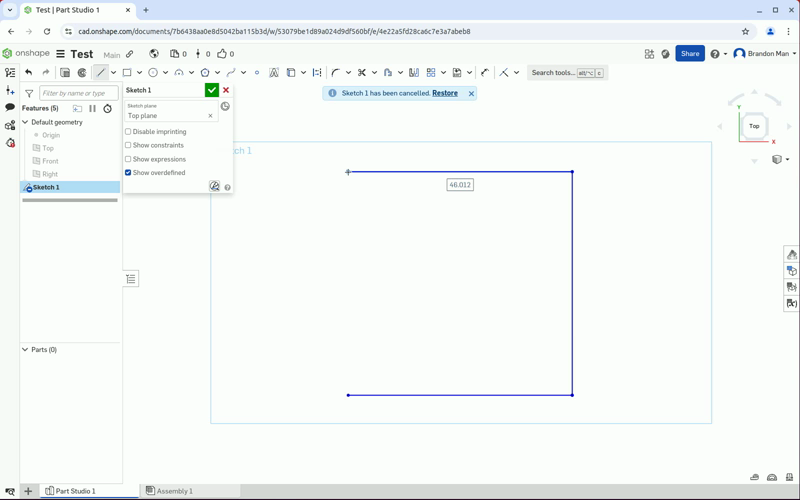
mouse_move(348, 395)
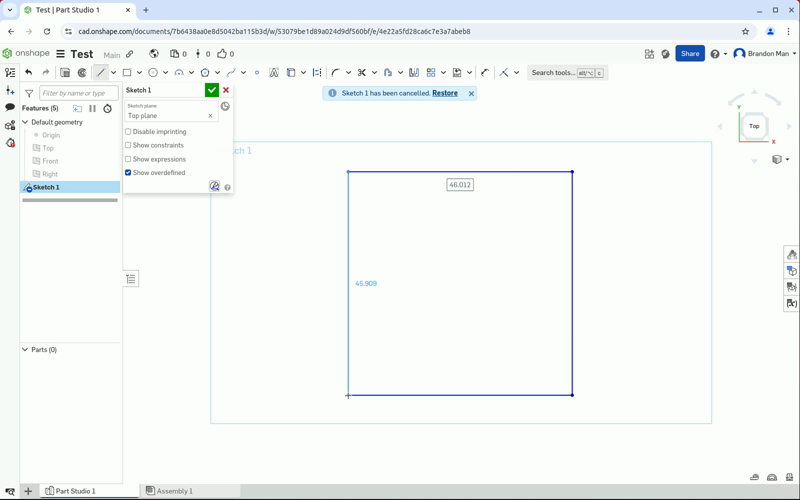
key_up(shift)
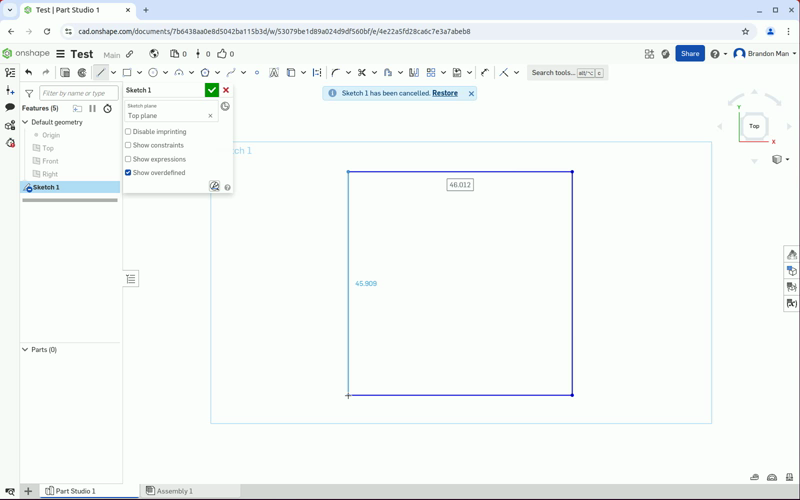
click(348, 395)
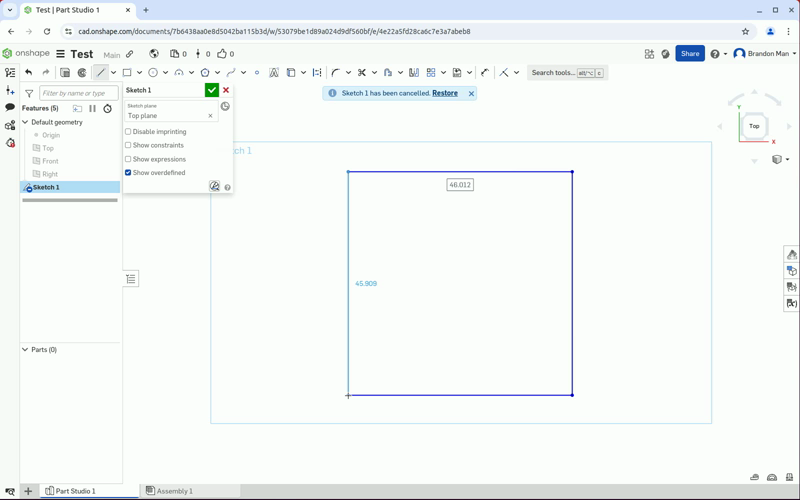
key(esc)
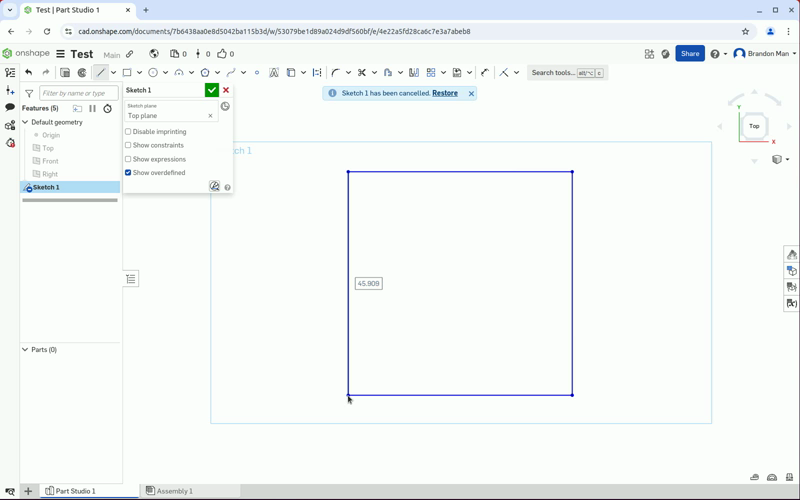
key(l)
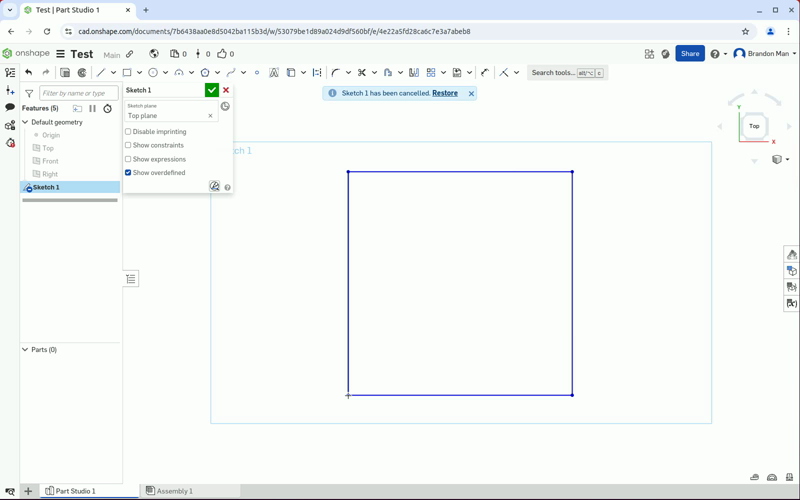
key_down(shift)
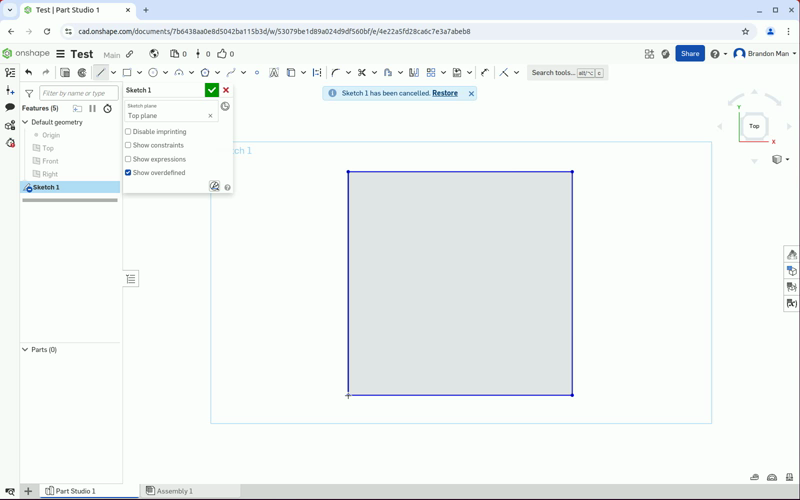
mouse_move(357, 386)
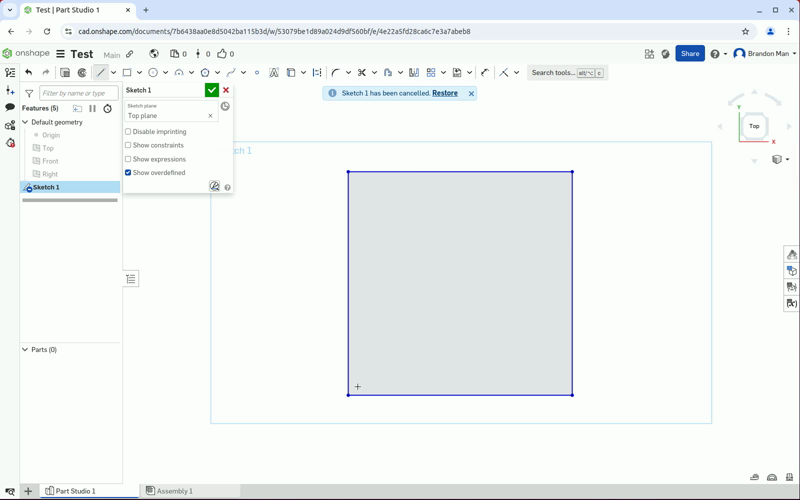
click(357, 386)
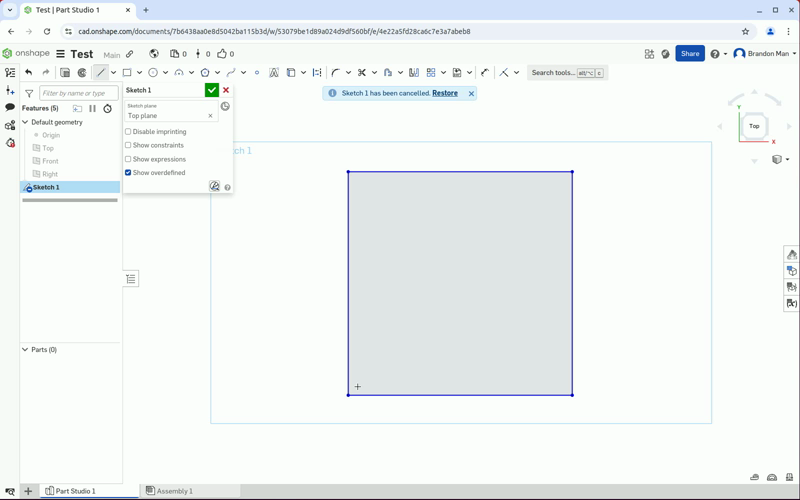
key_up(shift)
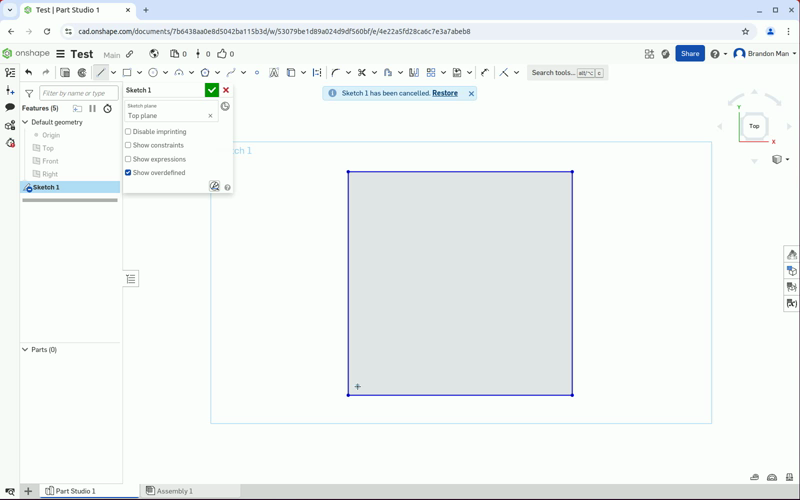
key_down(shift)
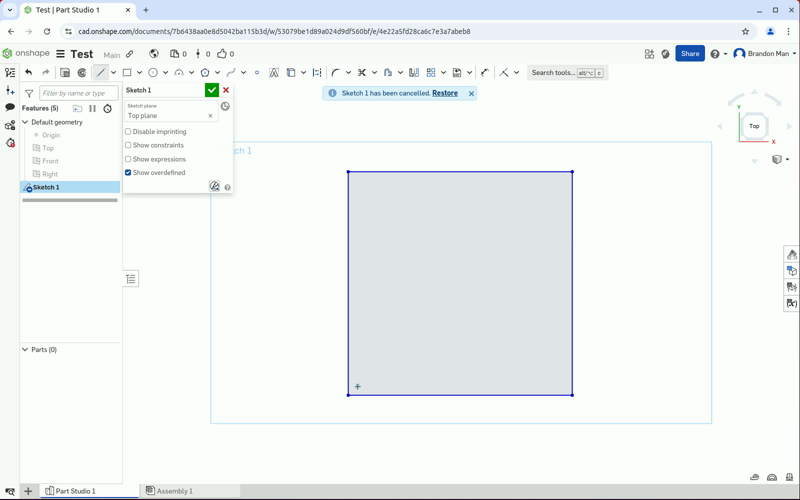
mouse_move(562, 386)
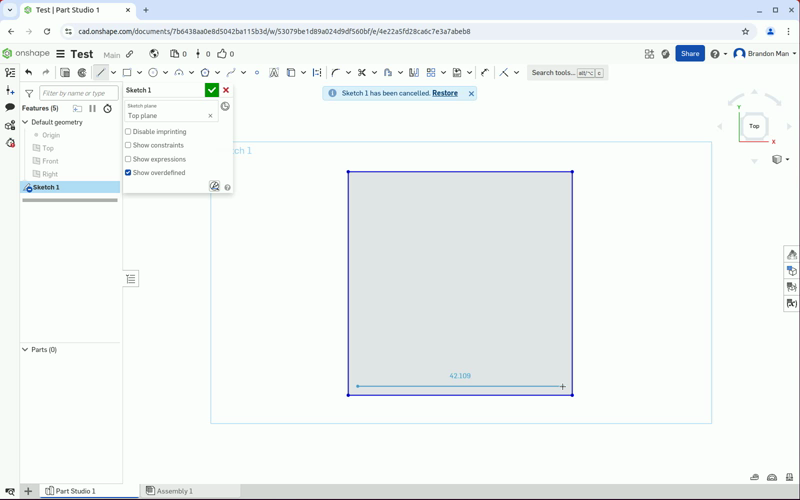
click(562, 386)
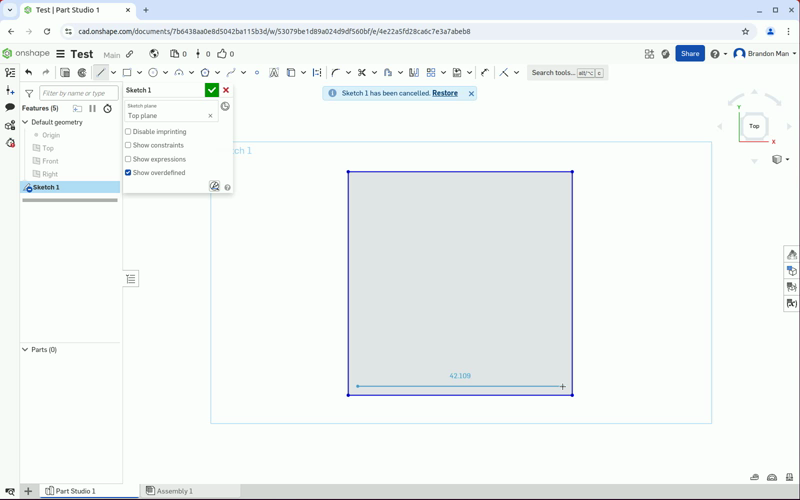
key_up(shift)
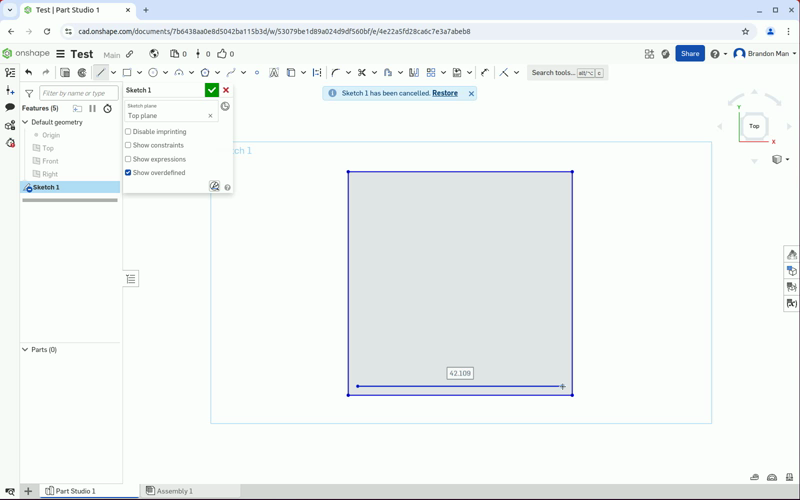
key_down(shift)
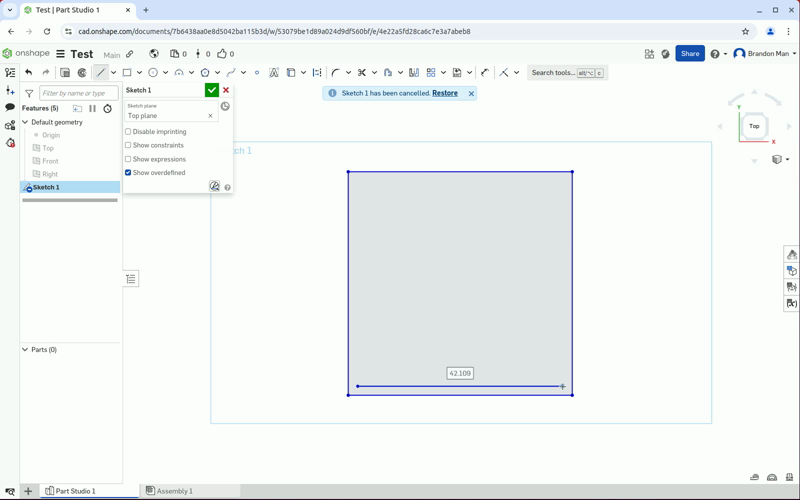
mouse_move(562, 180)
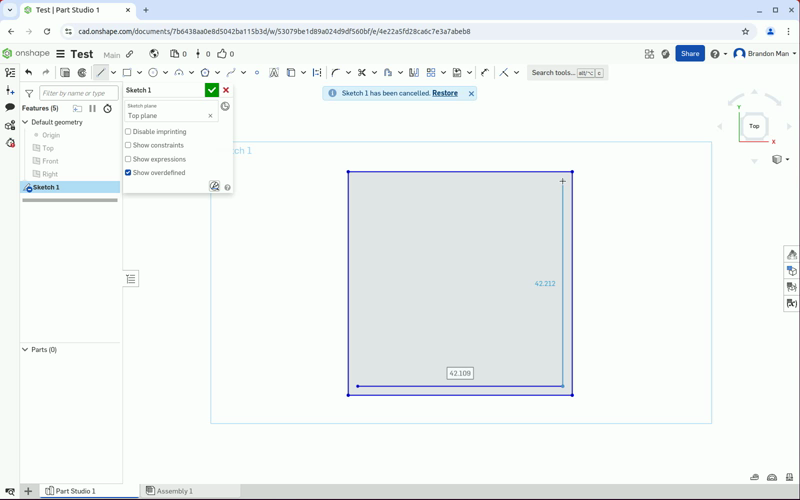
click(562, 180)
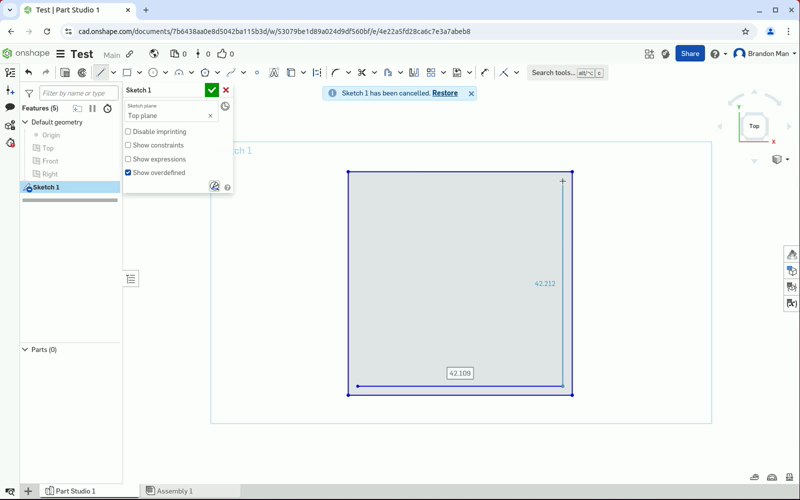
key_up(shift)
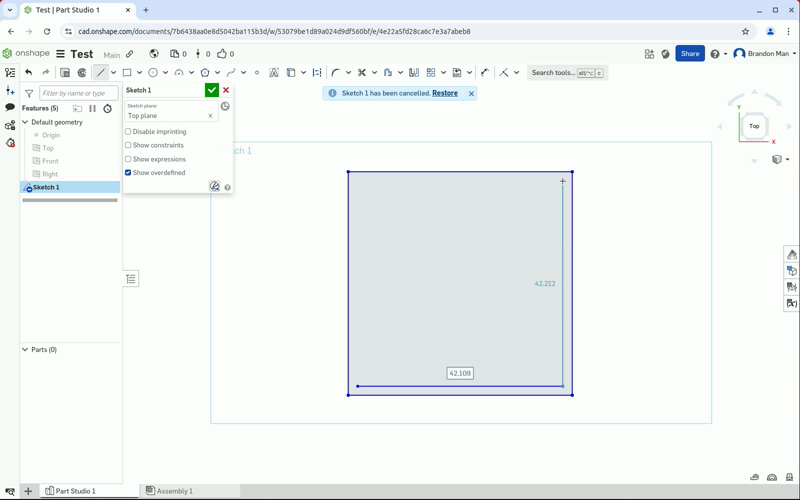
key_down(shift)
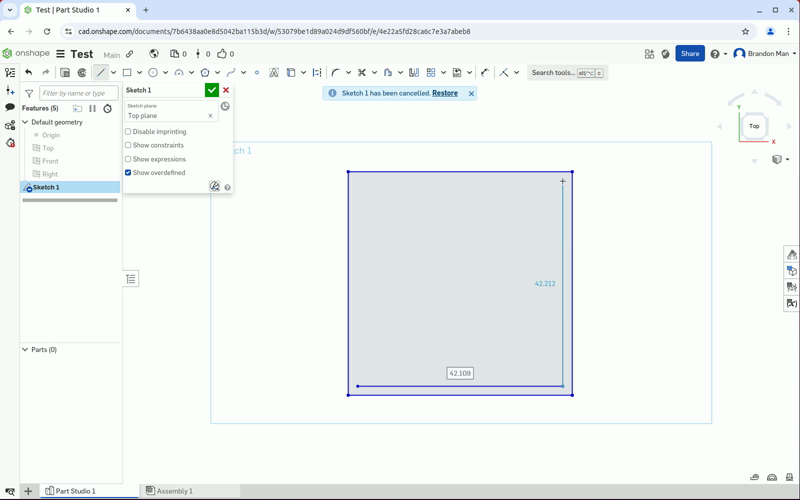
mouse_move(357, 180)
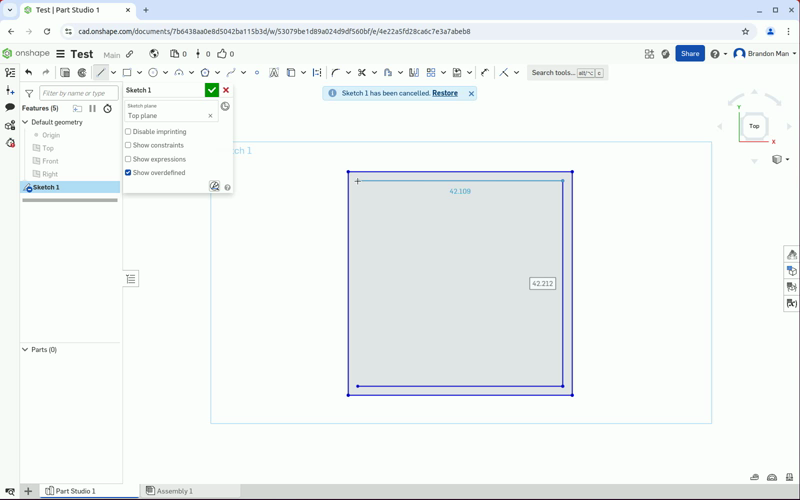
click(357, 180)
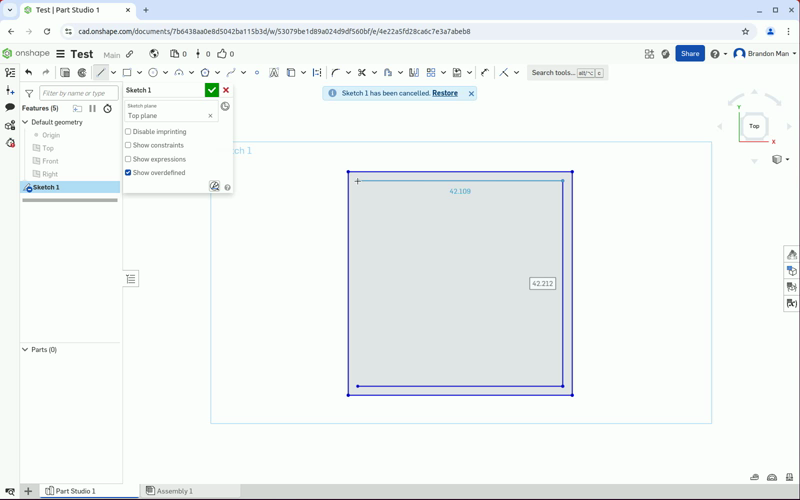
key_up(shift)
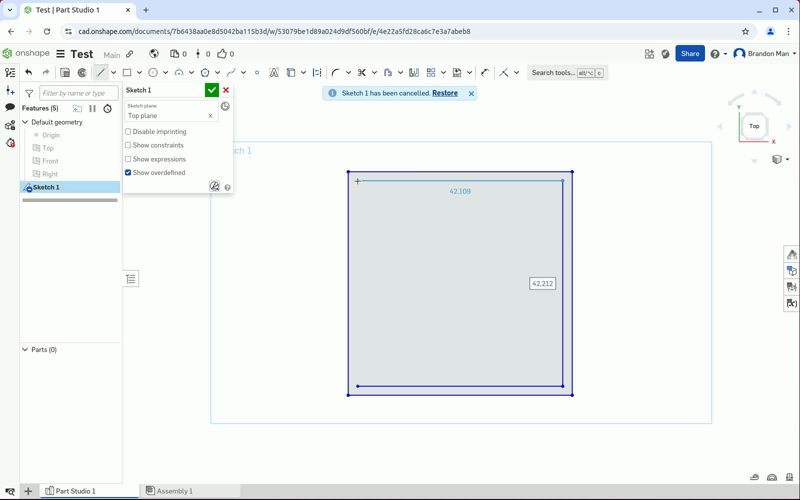
key_down(shift)
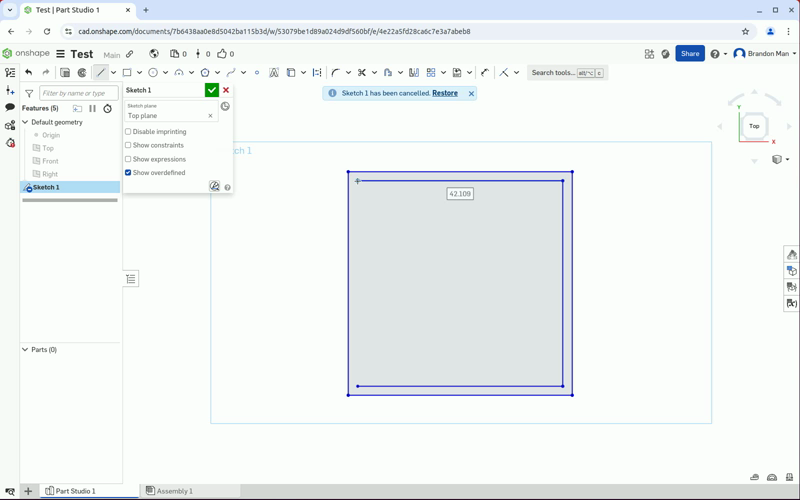
mouse_move(357, 386)
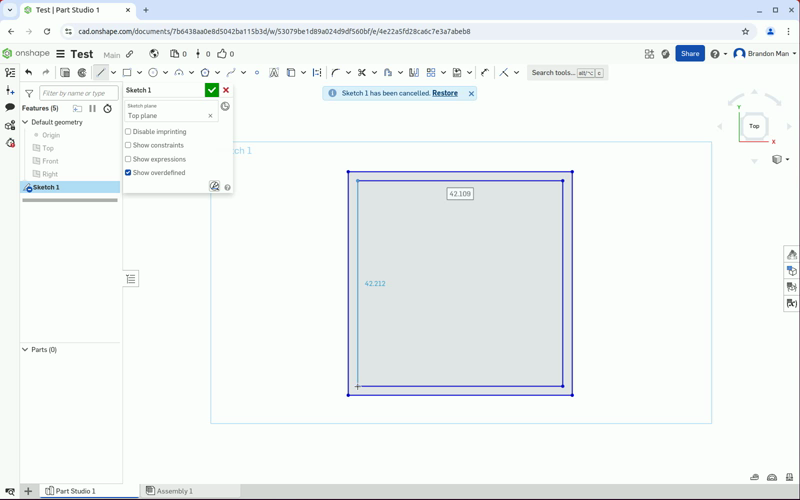
key_up(shift)
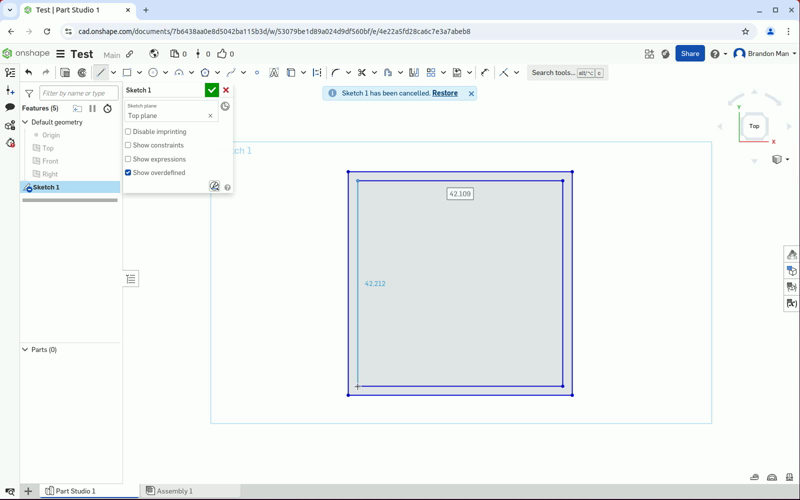
click(357, 386)
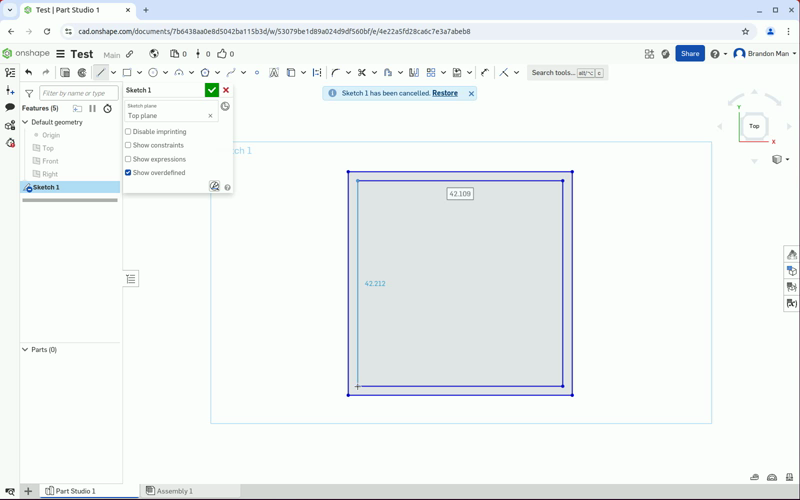
key(esc)
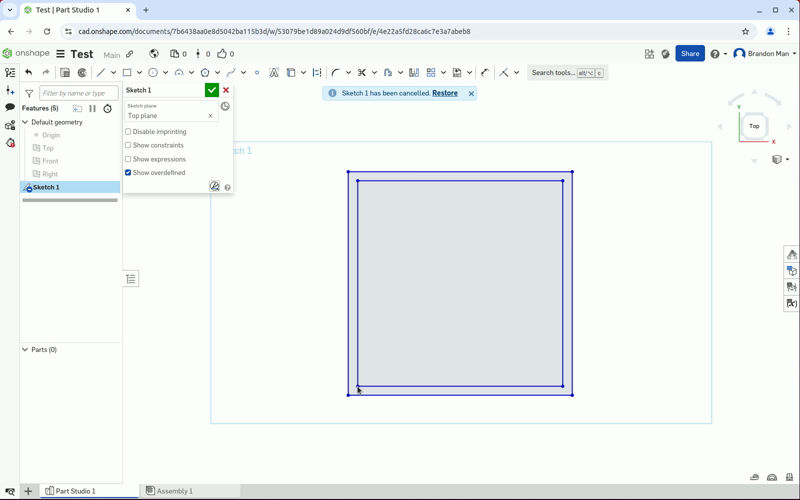
mouse_move(353, 389)
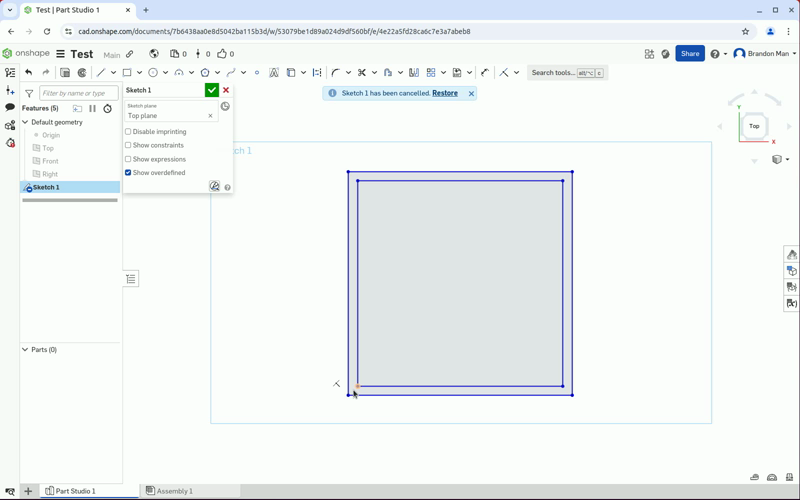
click(353, 389)
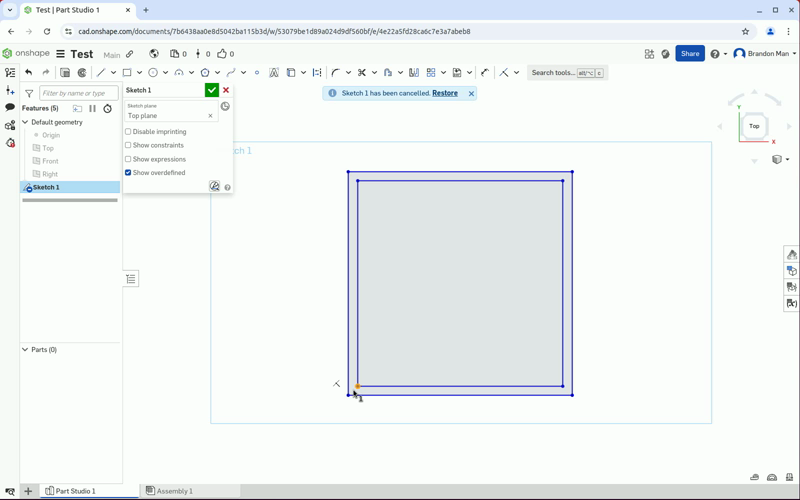
mouse_move(73, 352)
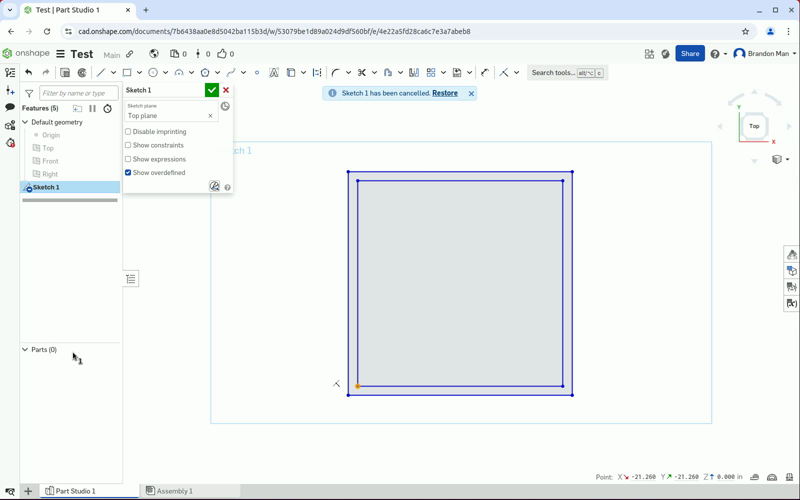
key(shift+y)
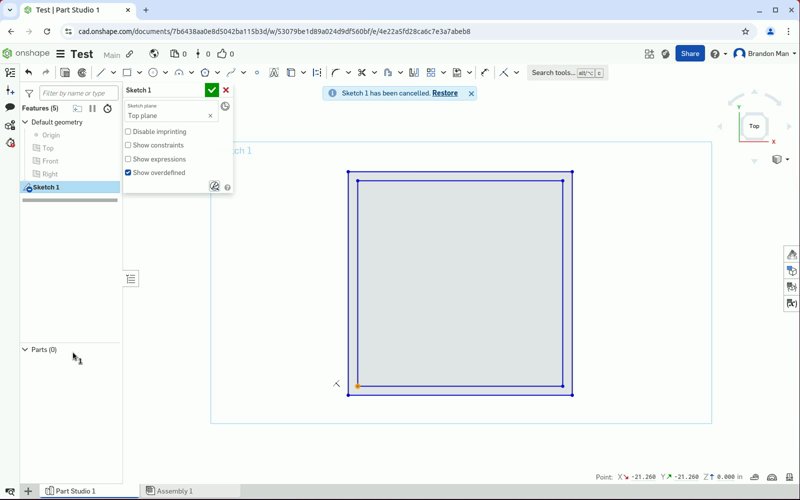
key(shift+e)
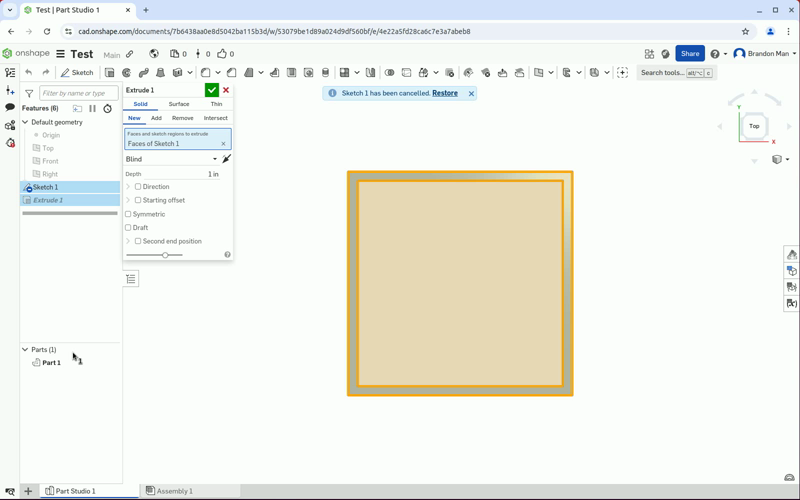
mouse_move(143, 106)
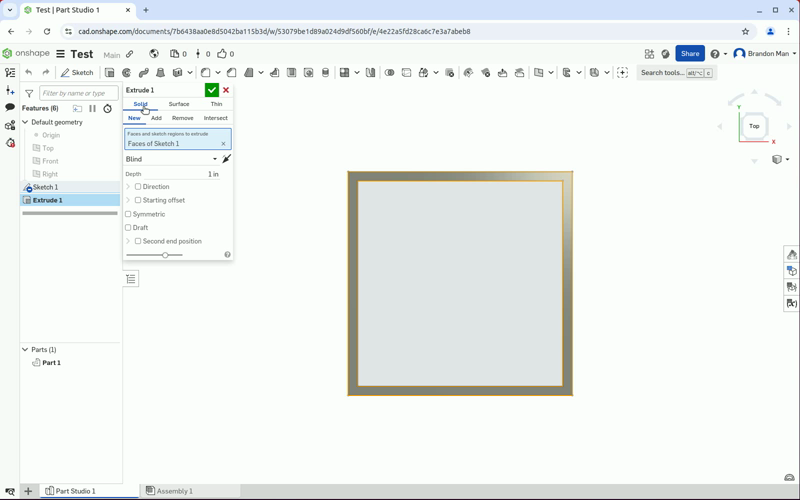
click(143, 106)
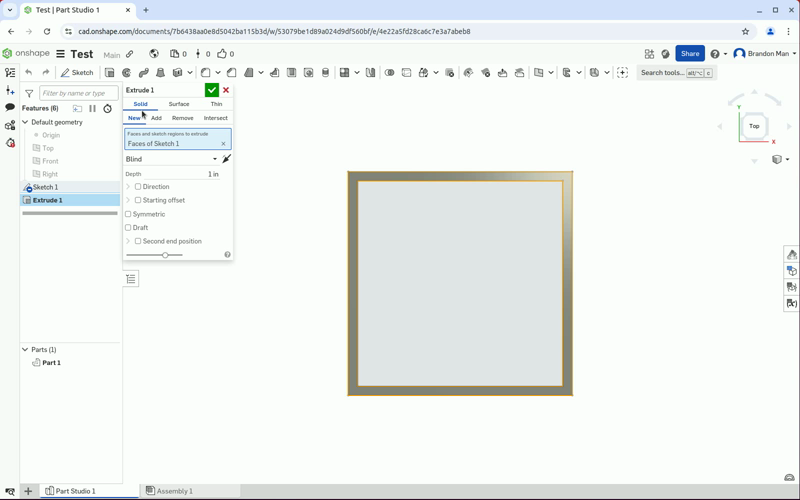
mouse_move(137, 120)
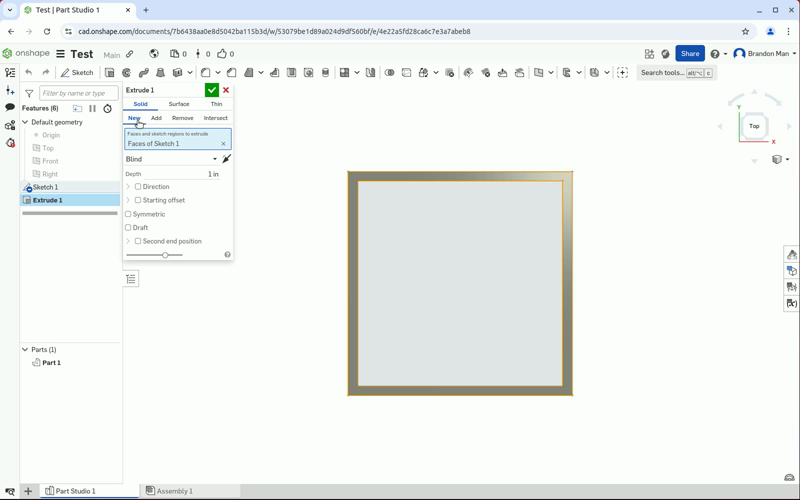
click(137, 120)
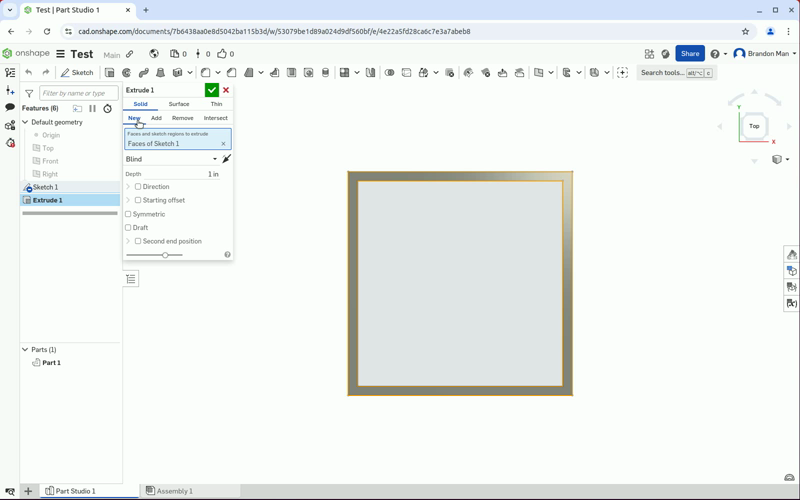
key(tab, 4)
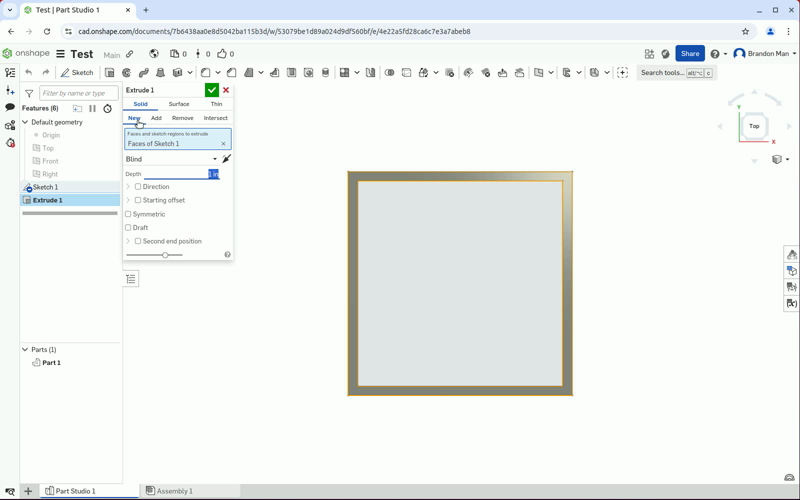
text(23.108)
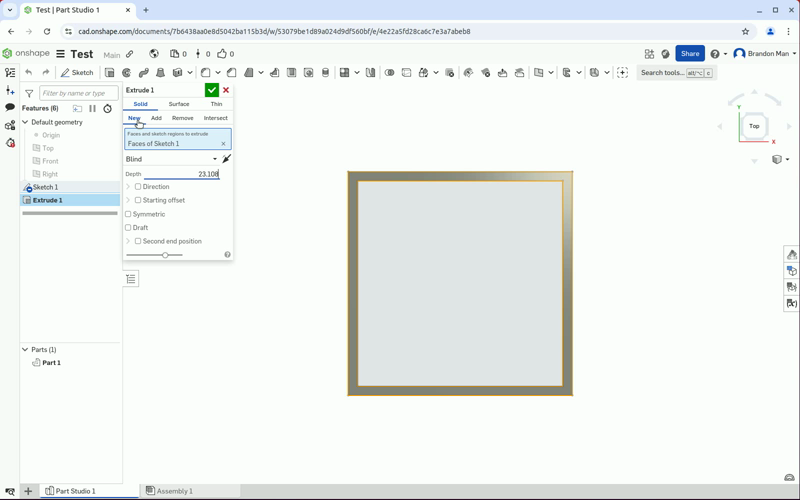
key(enter)
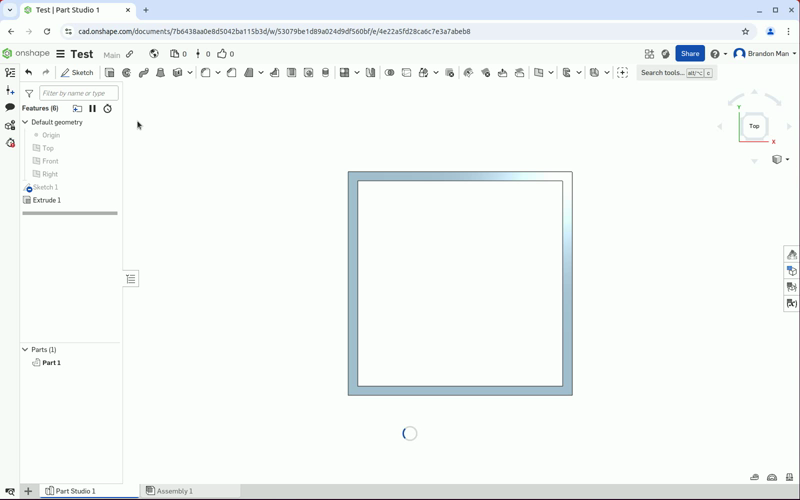
key(shift+h)
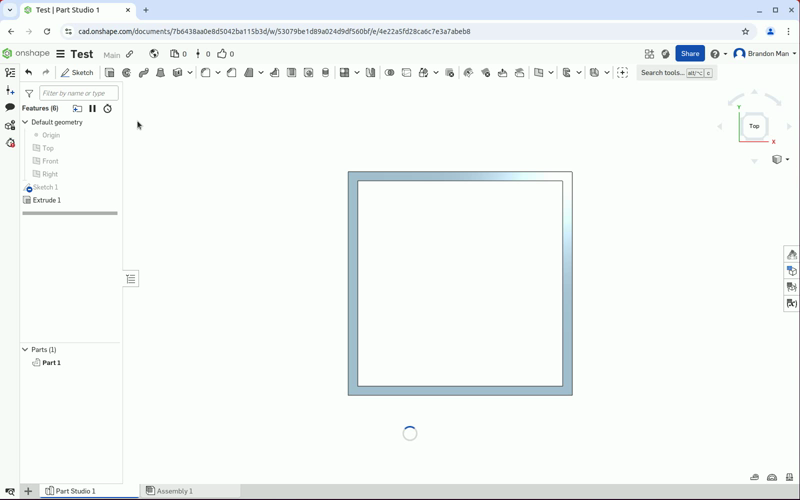
key(shift+h)
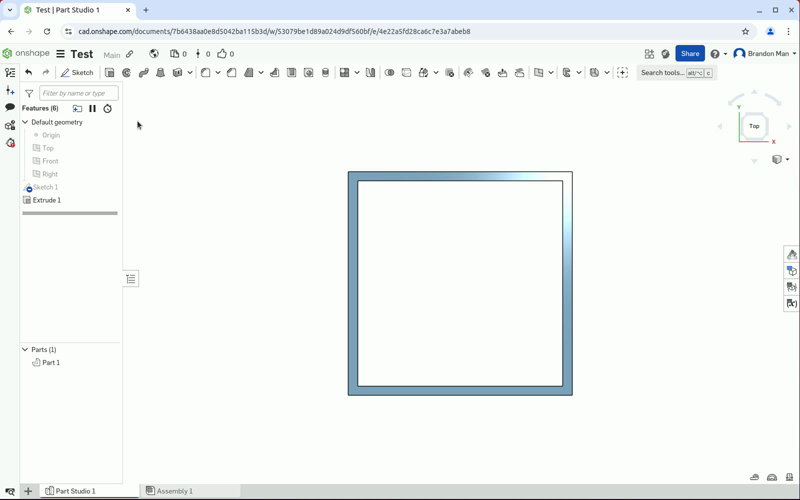
mouse_move(73, 189)
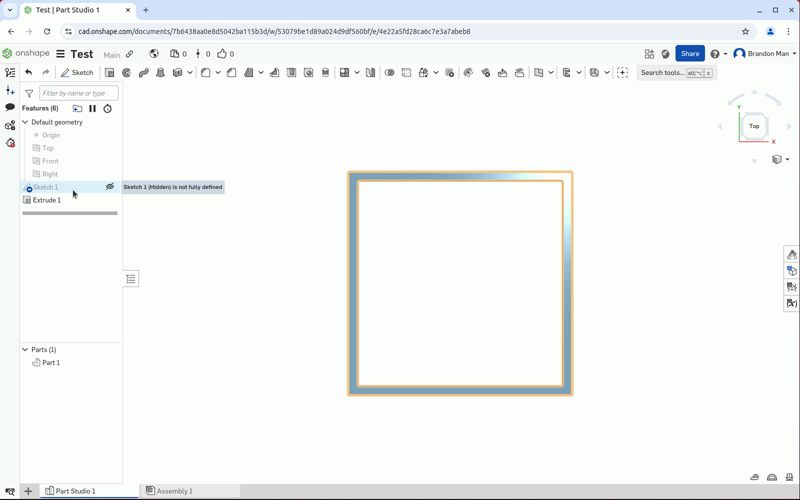
click(73, 189)
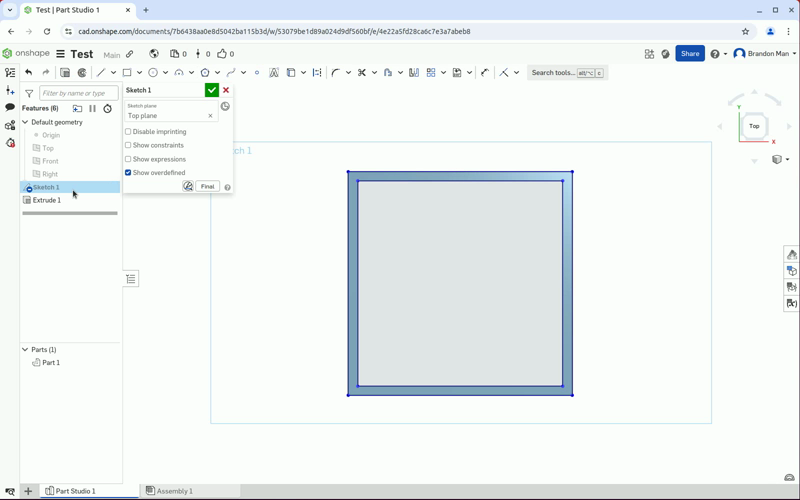
mouse_move(229, 92)
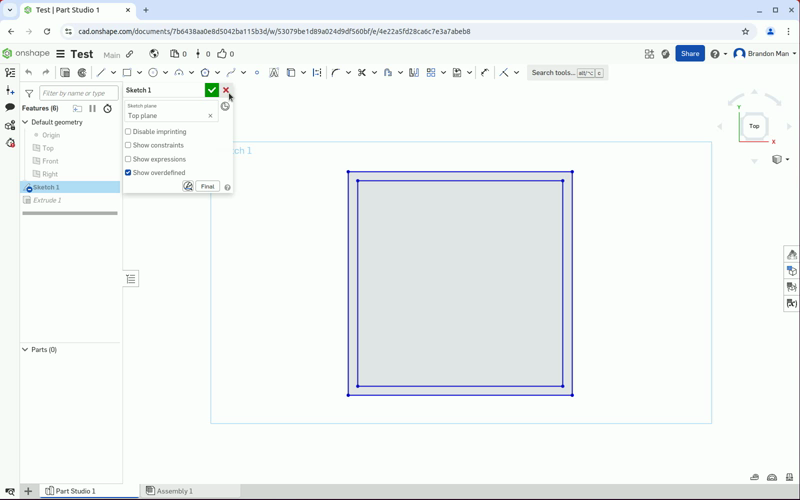
click(229, 92)
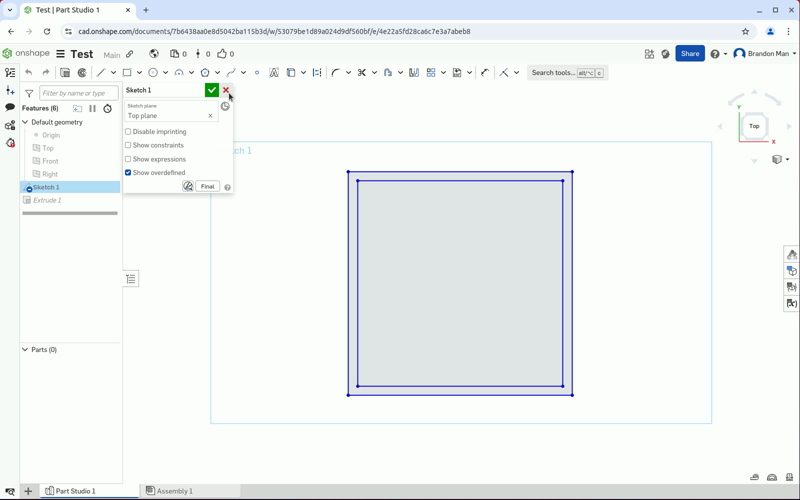
key(shift+s)
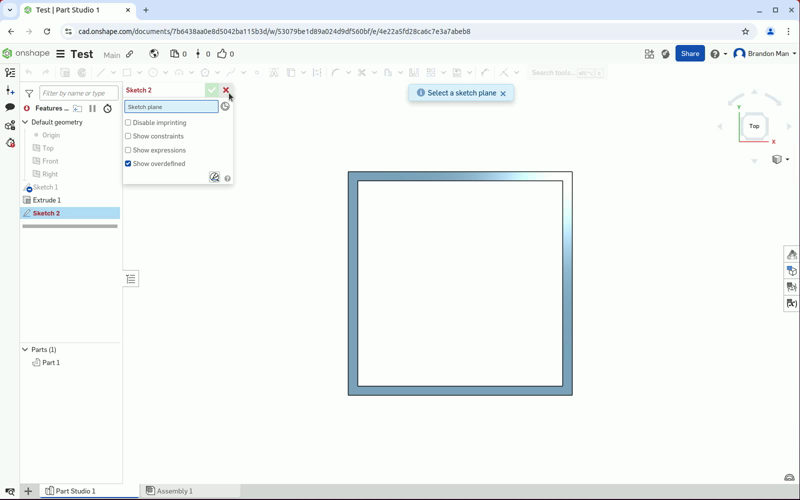
mouse_move(73, 150)
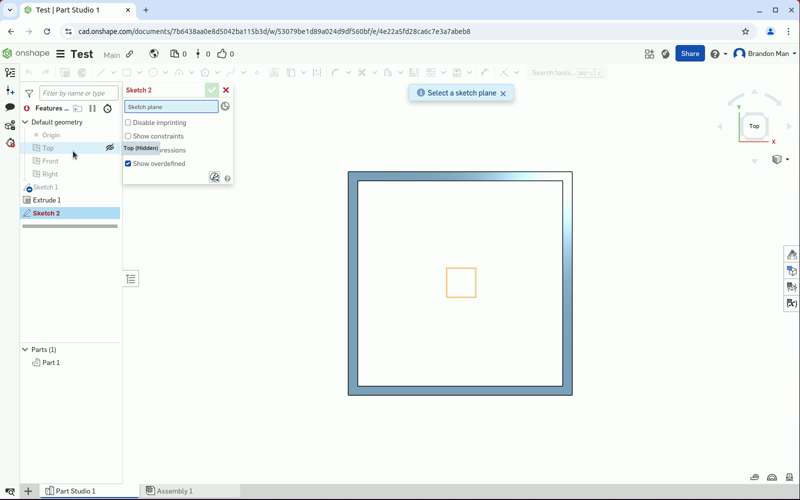
click(73, 150)
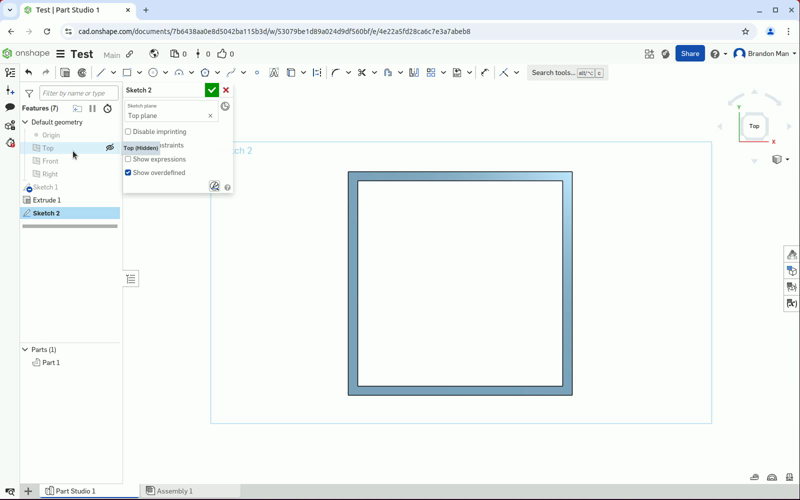
mouse_move(73, 352)
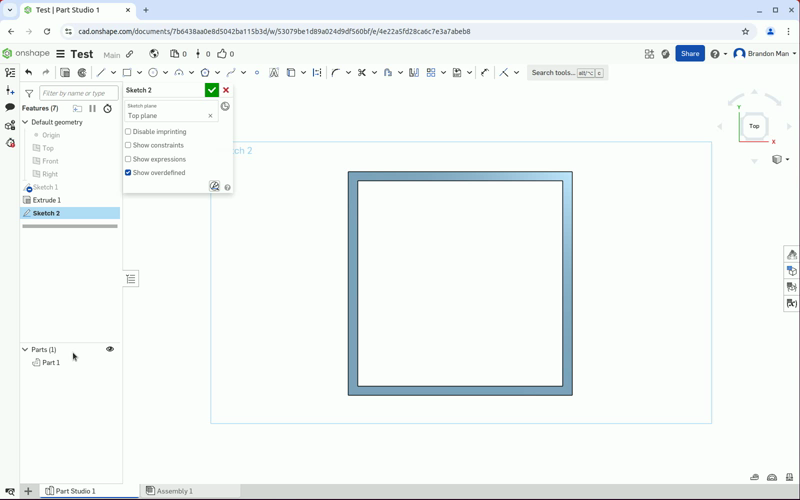
key(y)
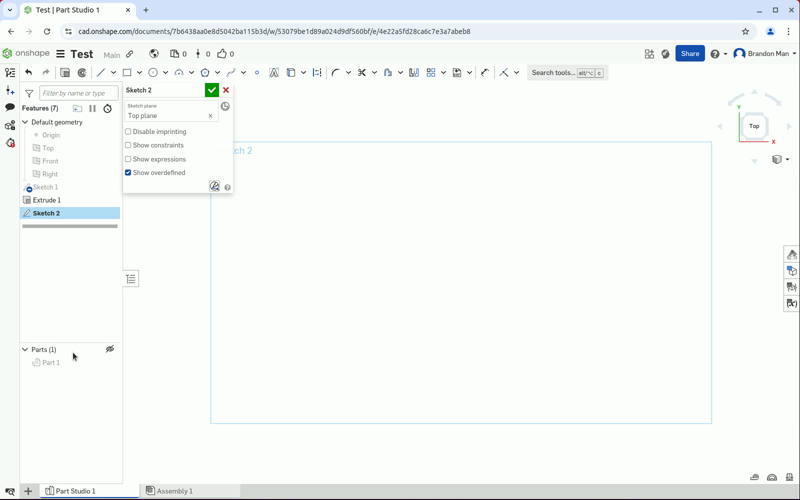
key(l)
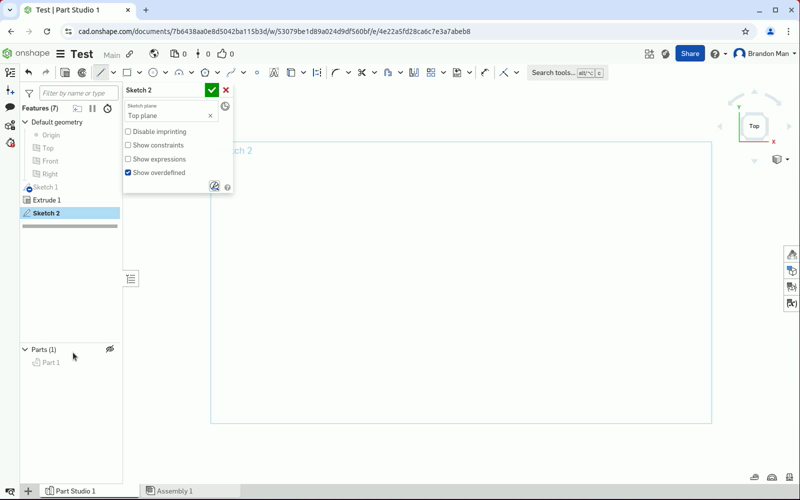
key_down(shift)
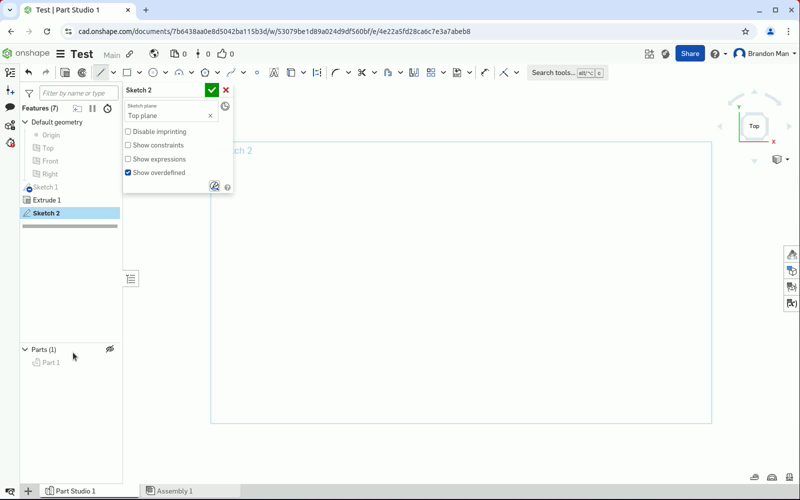
mouse_move(357, 386)
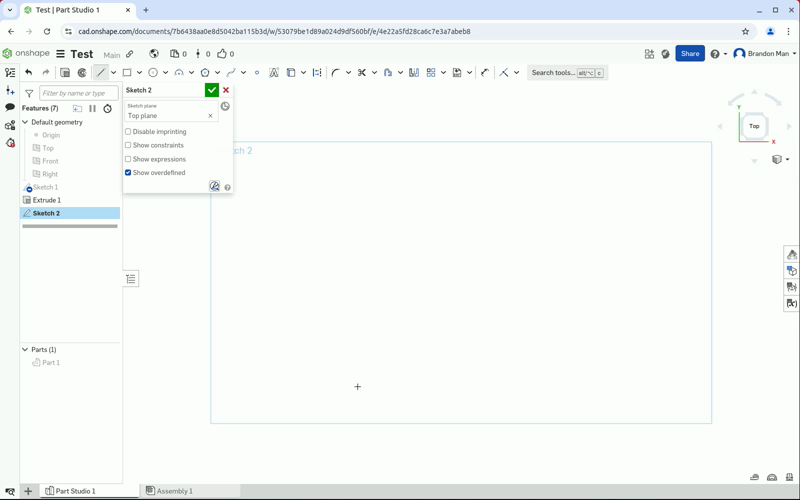
click(357, 386)
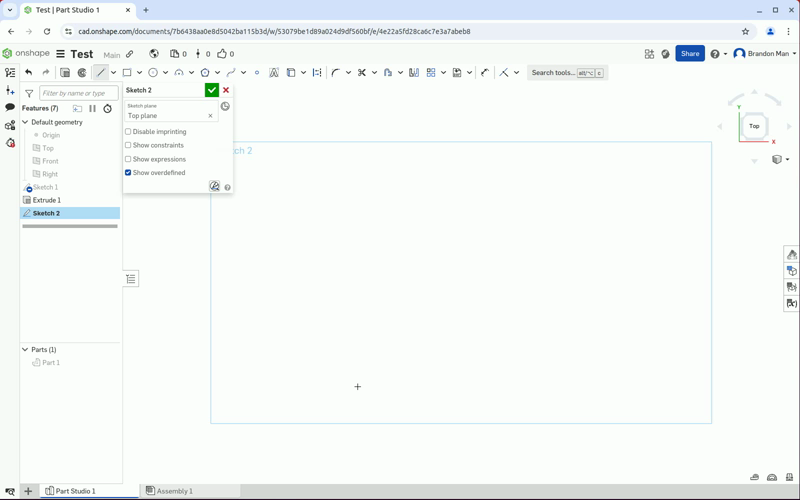
key_up(shift)
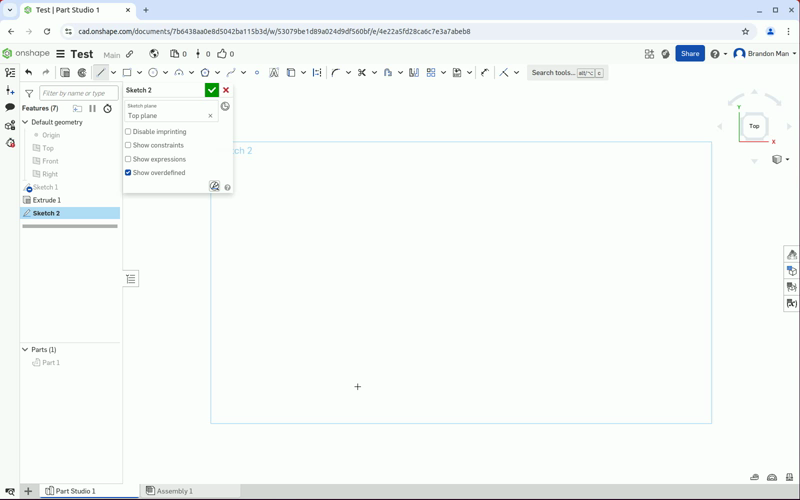
key_down(shift)
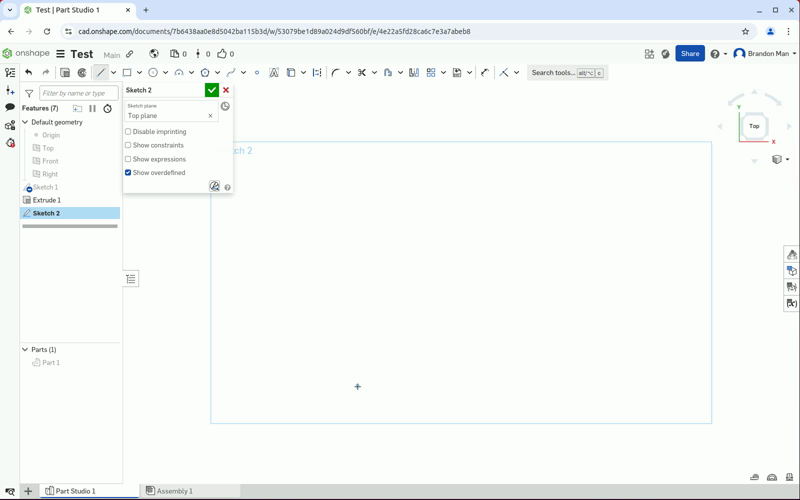
mouse_move(562, 386)
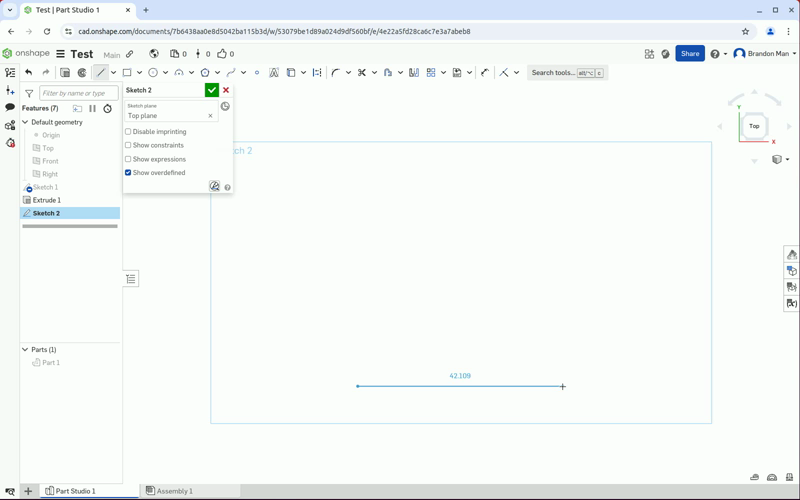
click(562, 386)
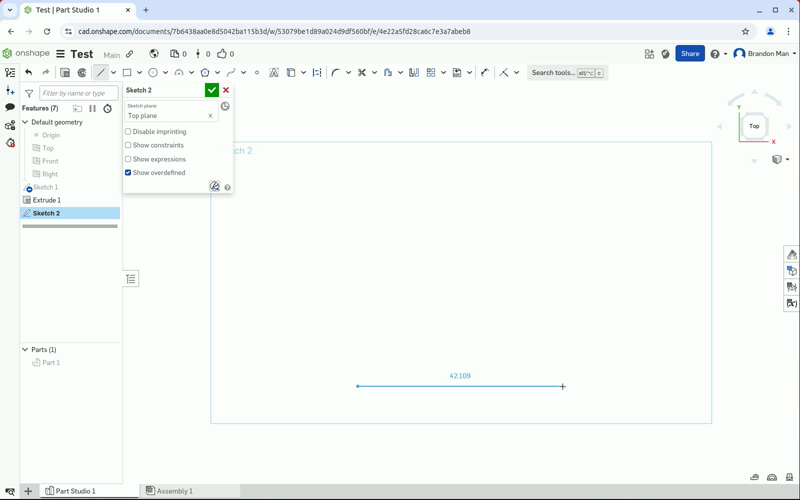
key_up(shift)
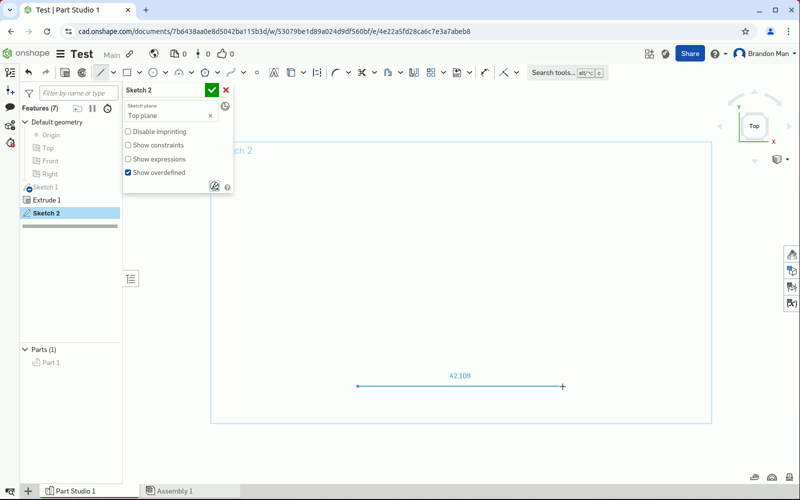
key_down(shift)
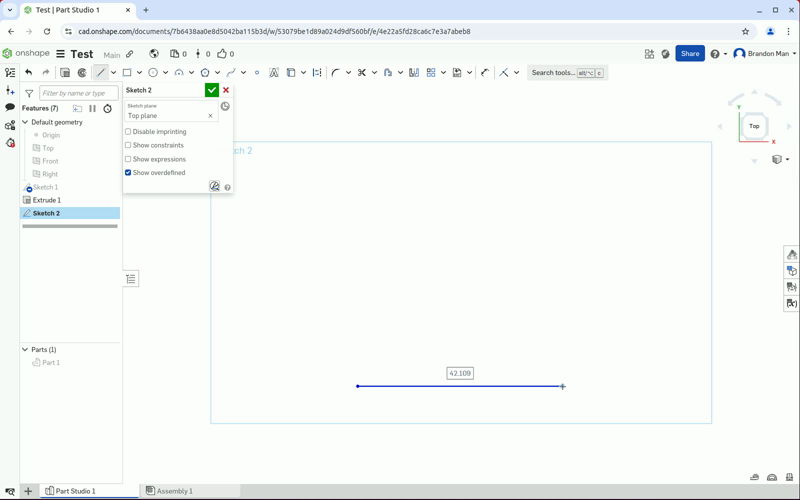
mouse_move(562, 180)
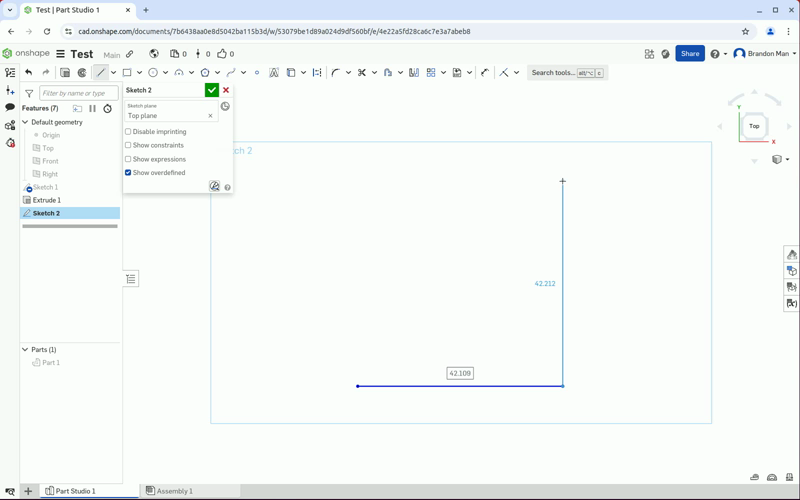
click(562, 180)
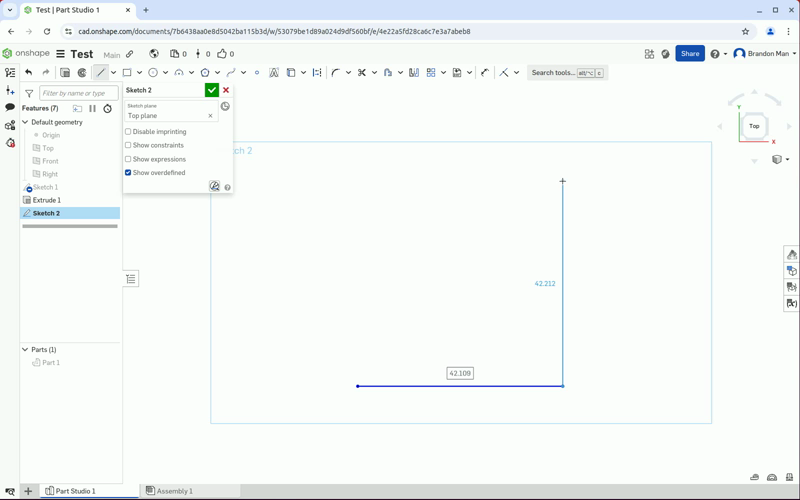
key_up(shift)
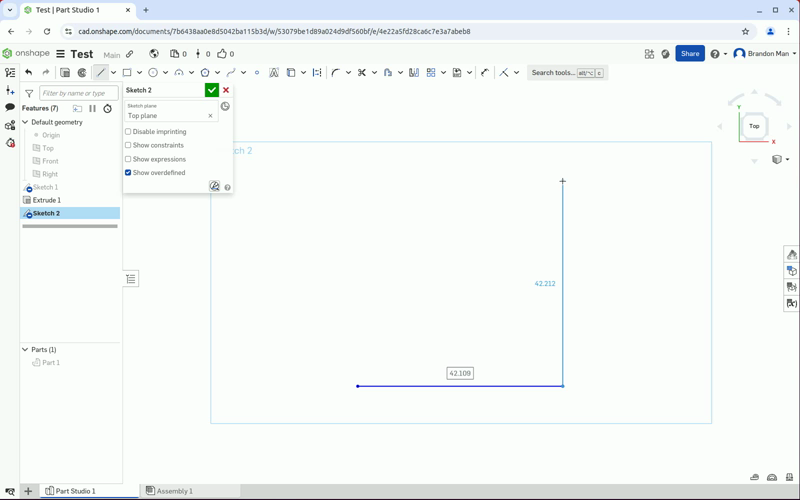
key_down(shift)
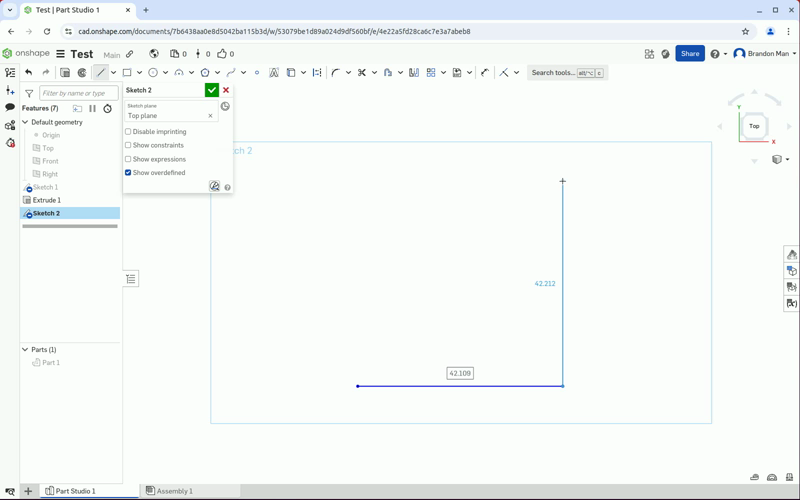
mouse_move(357, 180)
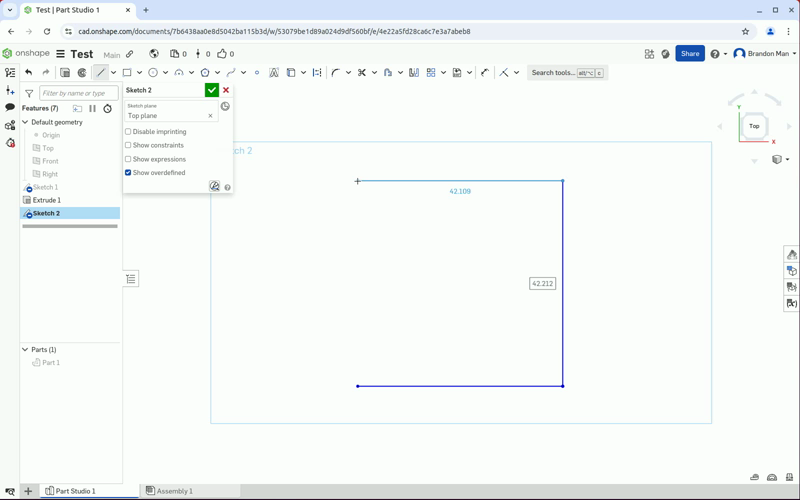
click(357, 180)
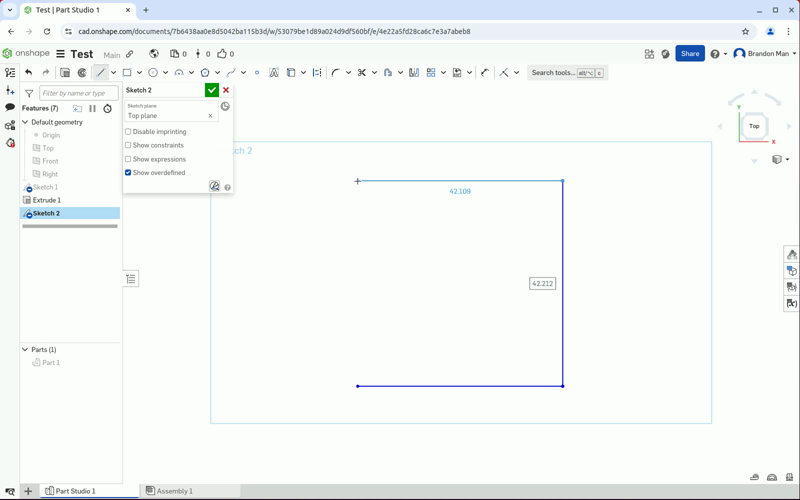
key_up(shift)
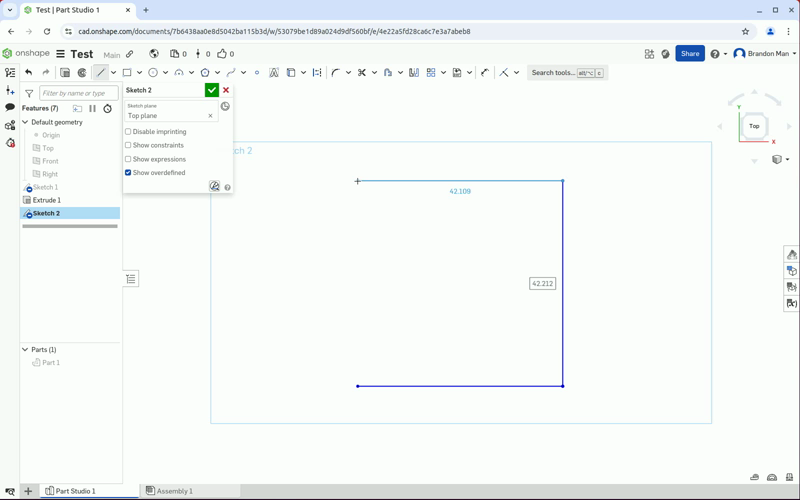
key_down(shift)
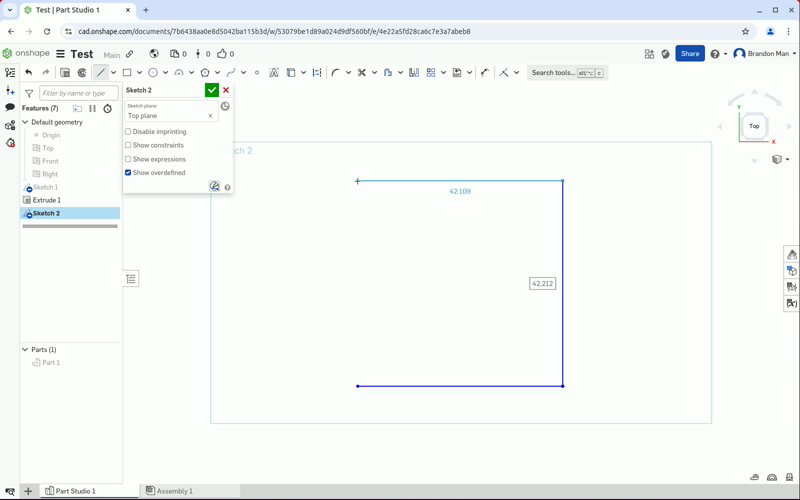
mouse_move(357, 386)
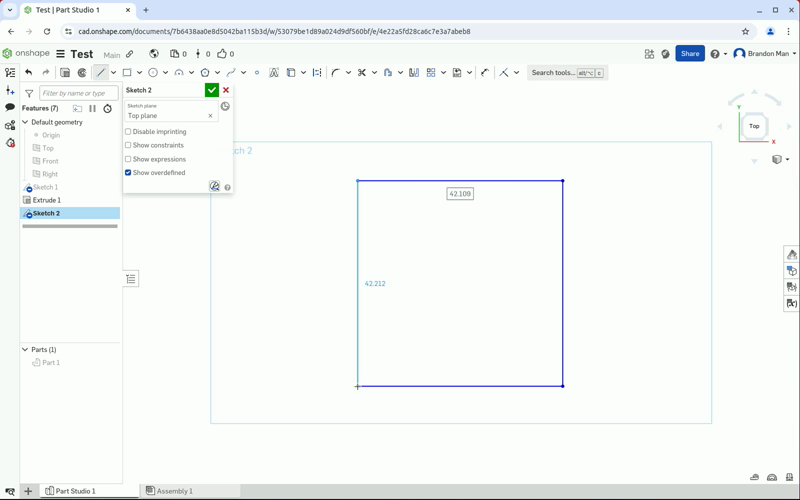
key_up(shift)
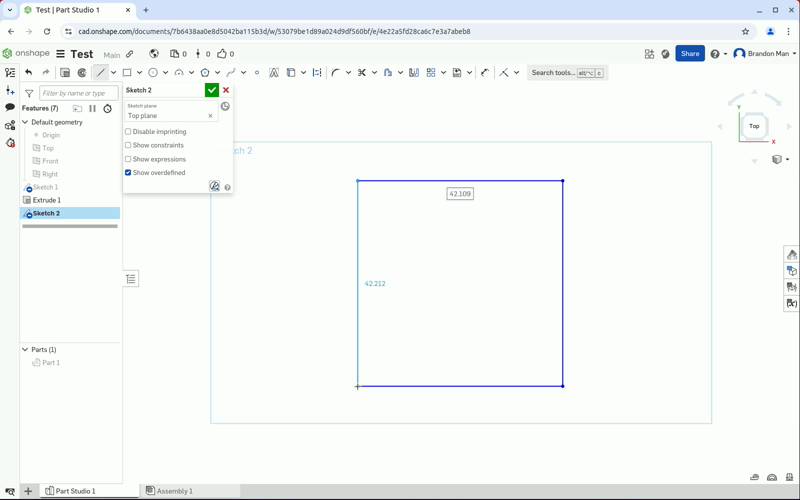
click(357, 386)
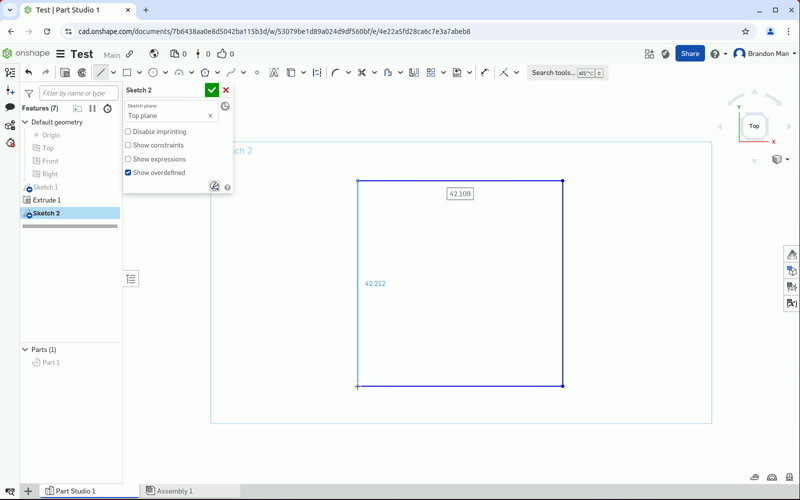
key(esc)
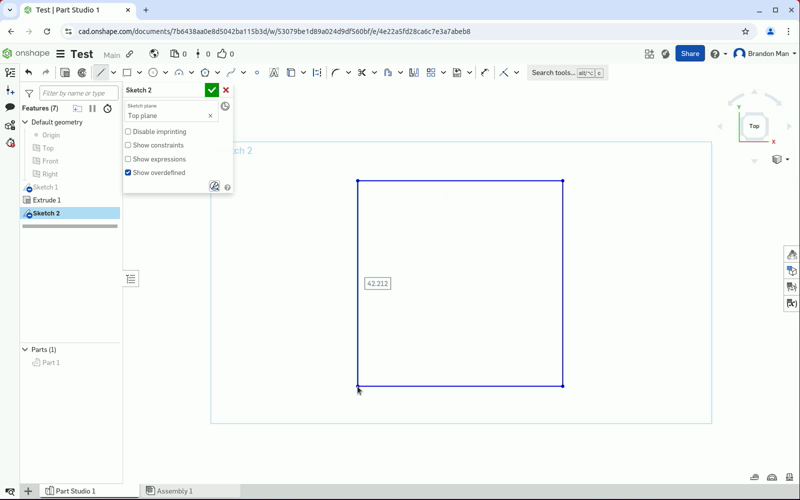
mouse_move(518, 292)
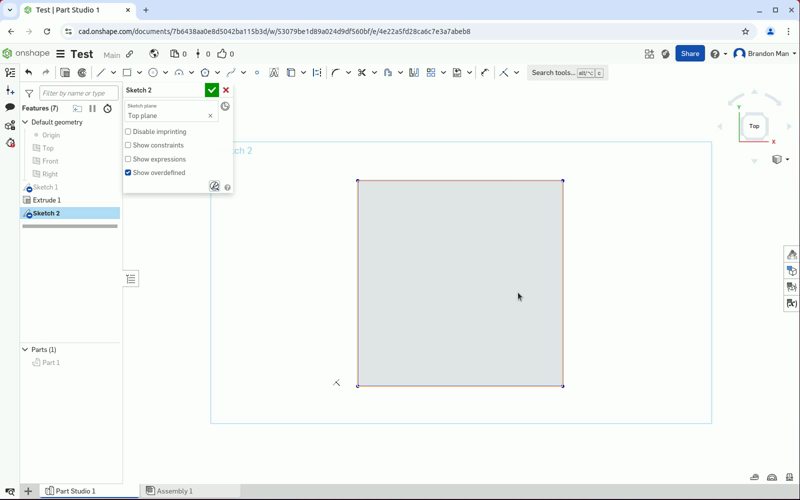
click(518, 292)
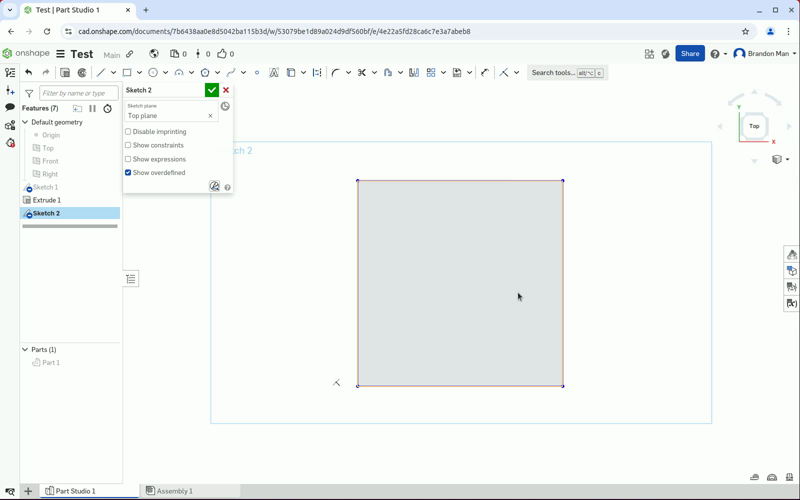
mouse_move(73, 352)
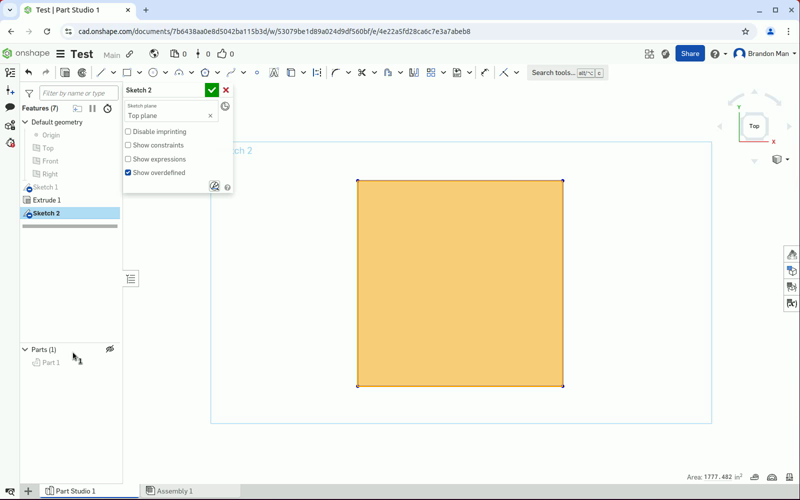
key(shift+y)
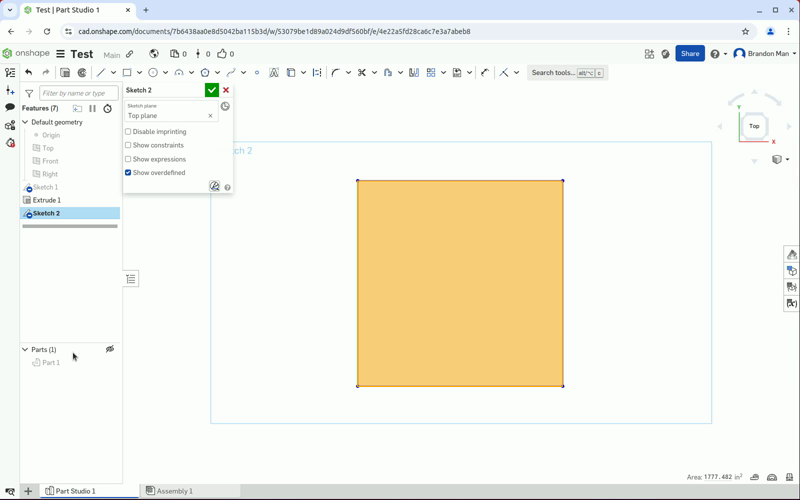
key(shift+e)
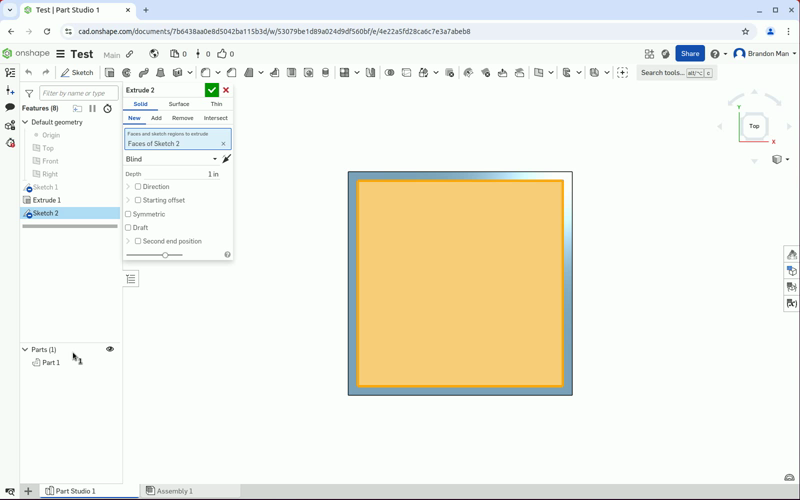
mouse_move(143, 106)
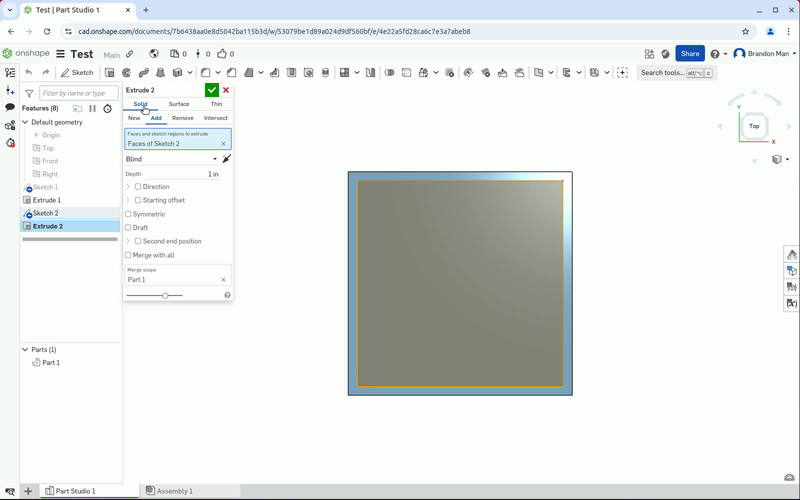
click(143, 106)
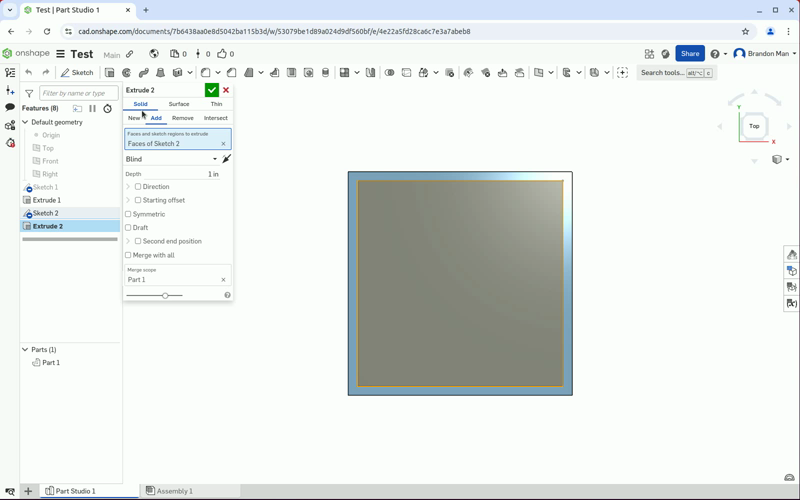
mouse_move(137, 120)
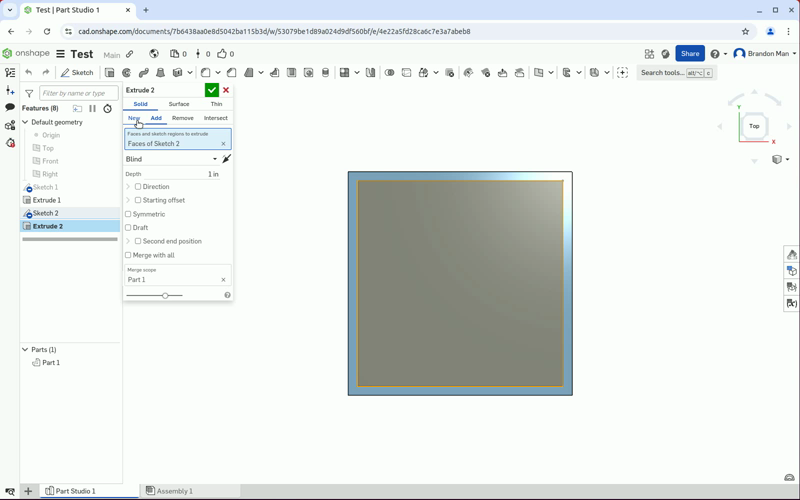
click(137, 120)
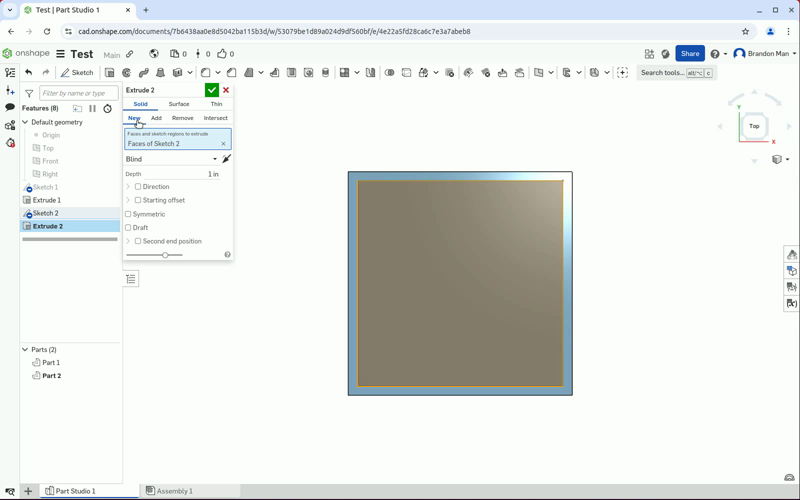
key(tab, 4)
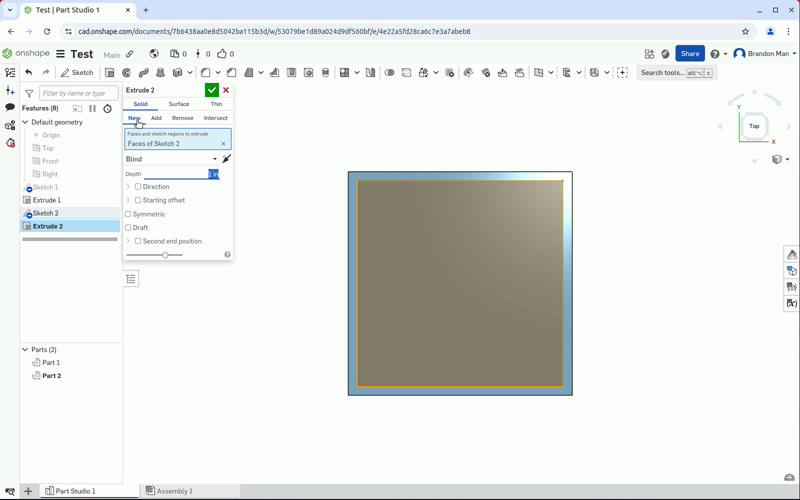
text(3.851)
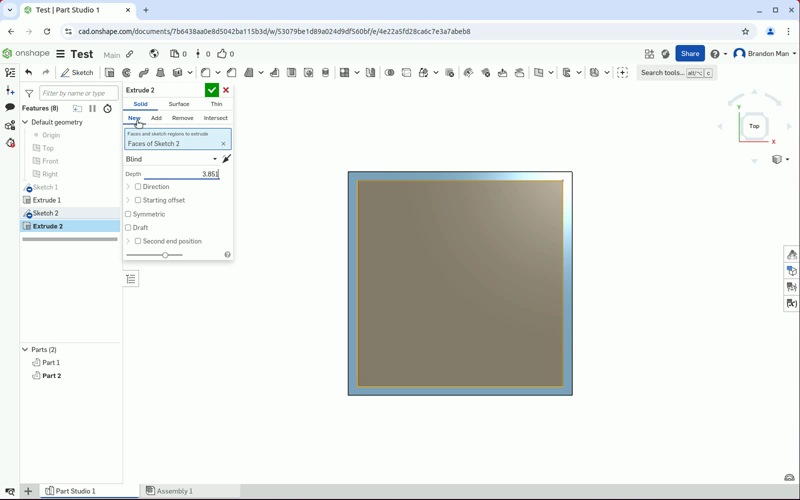
key(enter)
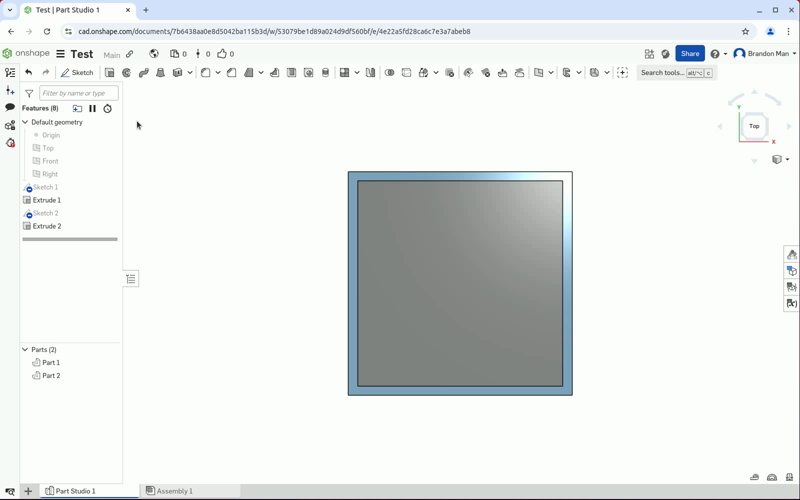
key(shift+h)
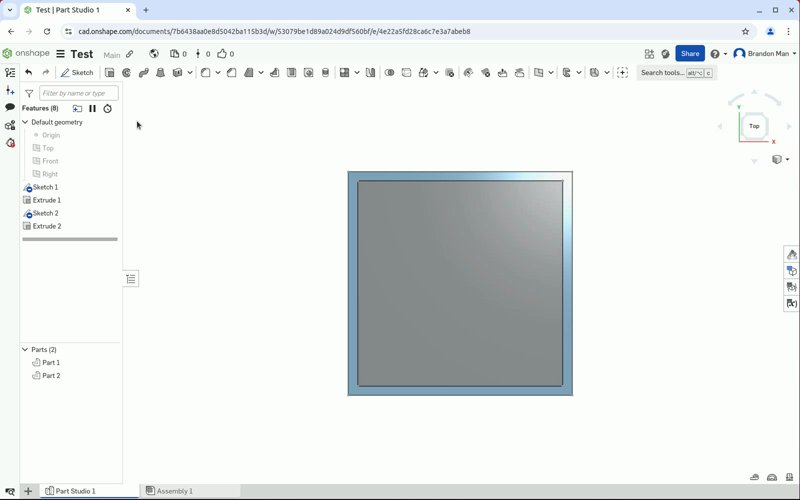
key(shift+h)
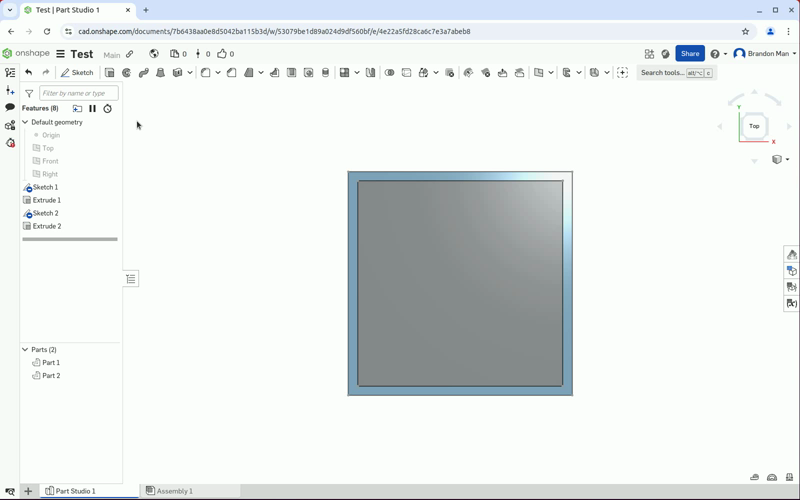
key(shift+7)
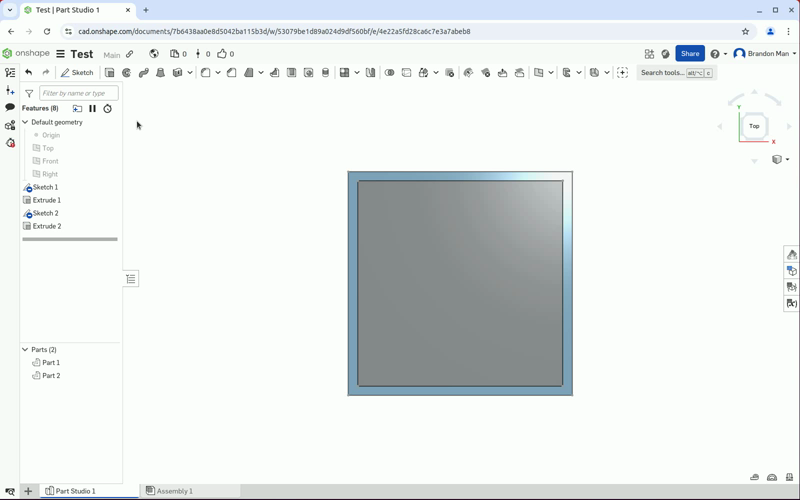
key(up, 3)
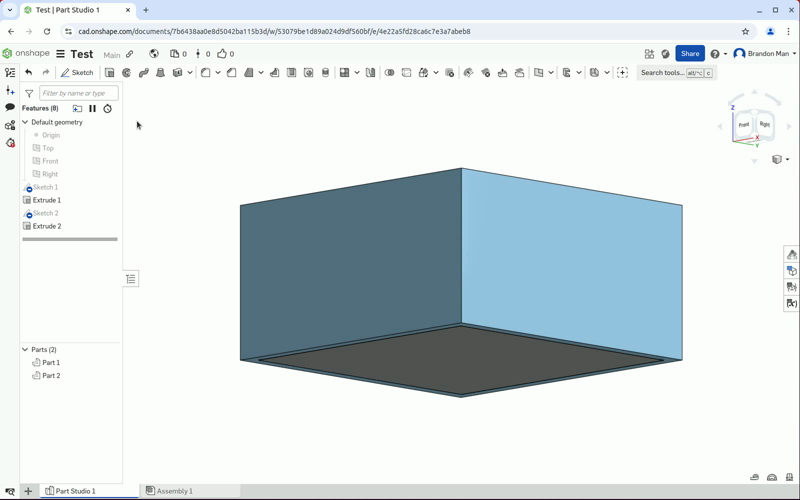
key(left, 3)
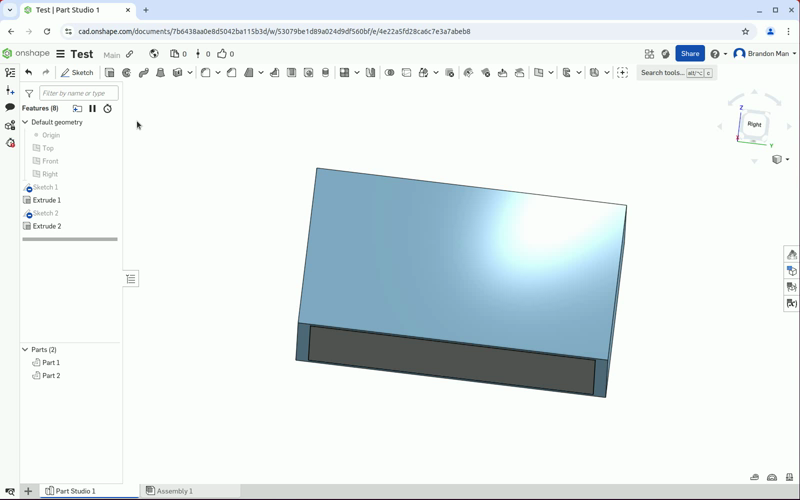
key(right, 3)
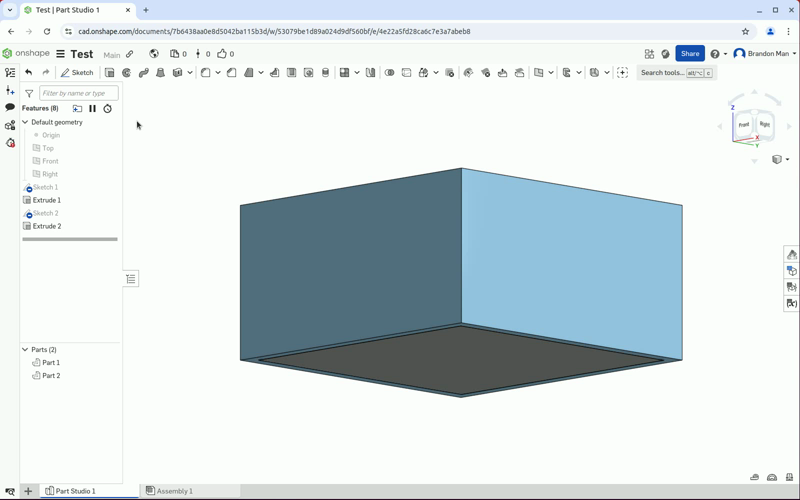
key(down, 3)
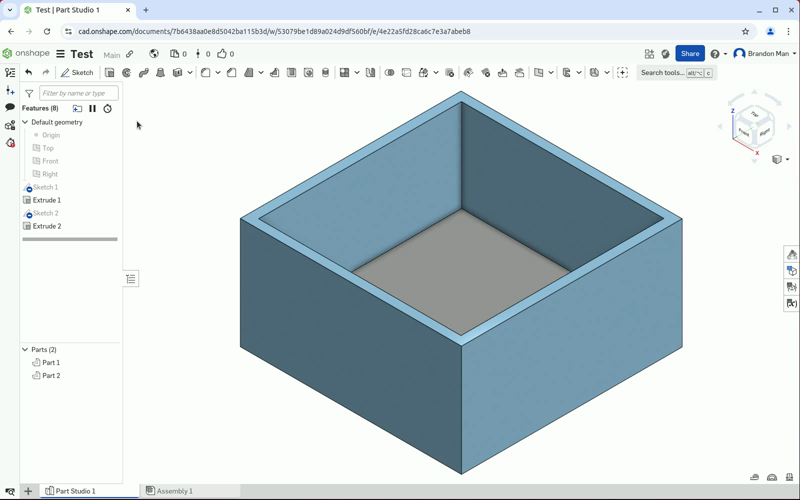
mouse_move(73, 189)
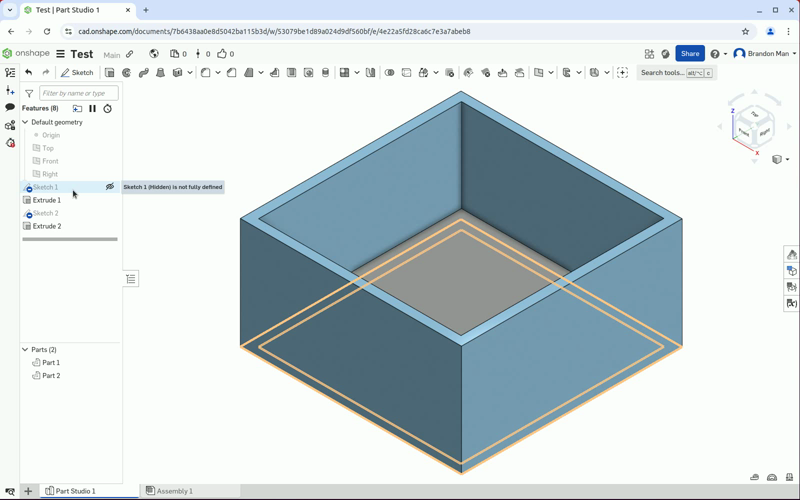
click(73, 189)